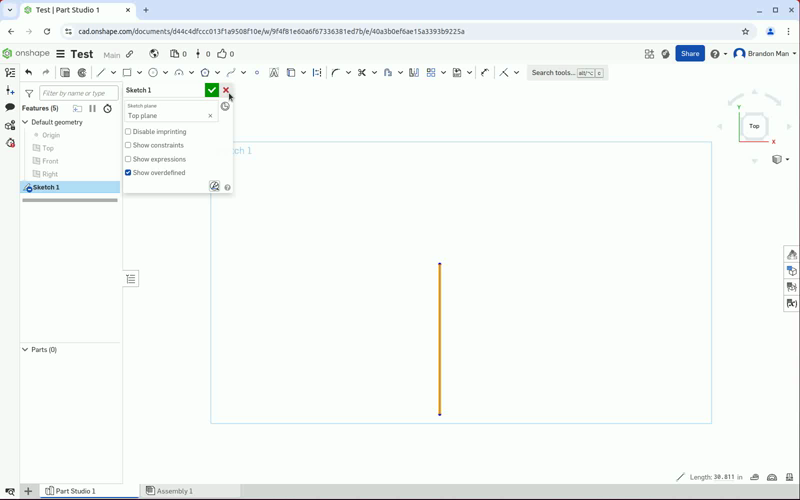
key(shift+h)
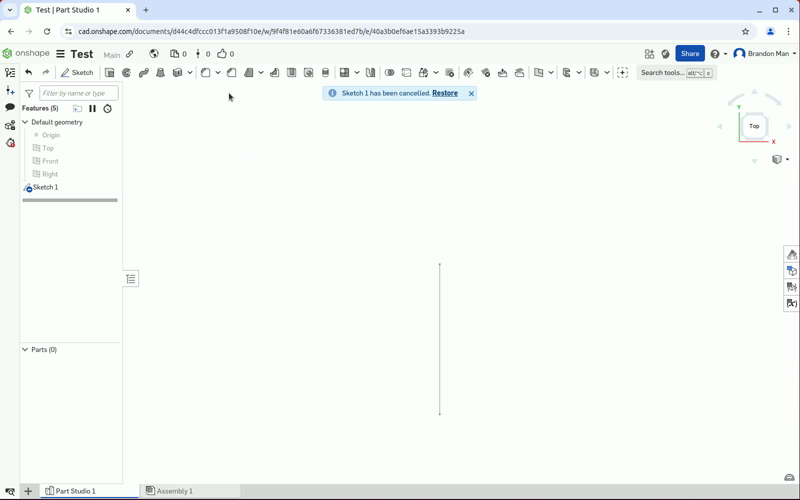
key(shift+s)
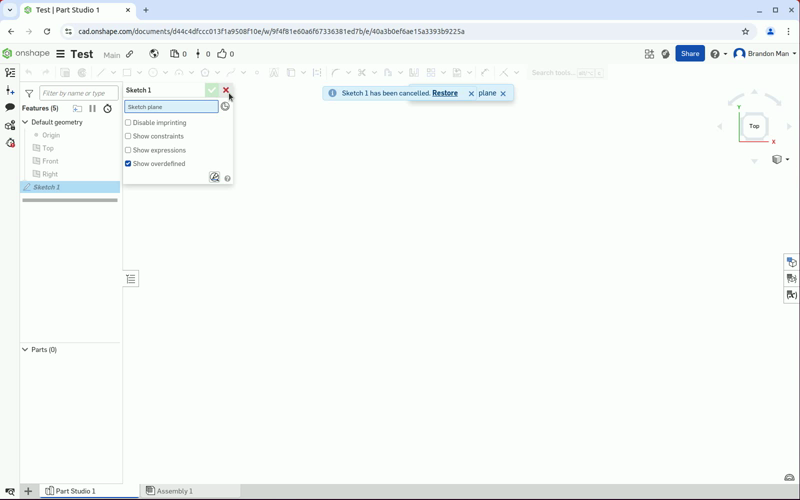
mouse_move(73, 150)
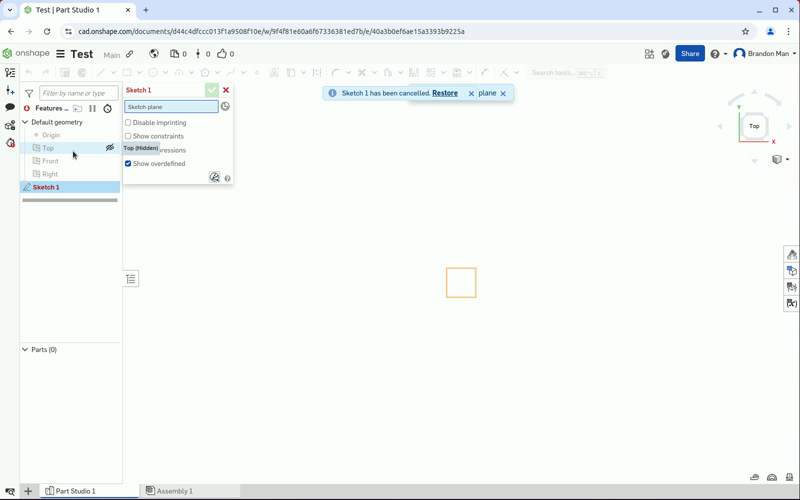
click(73, 150)
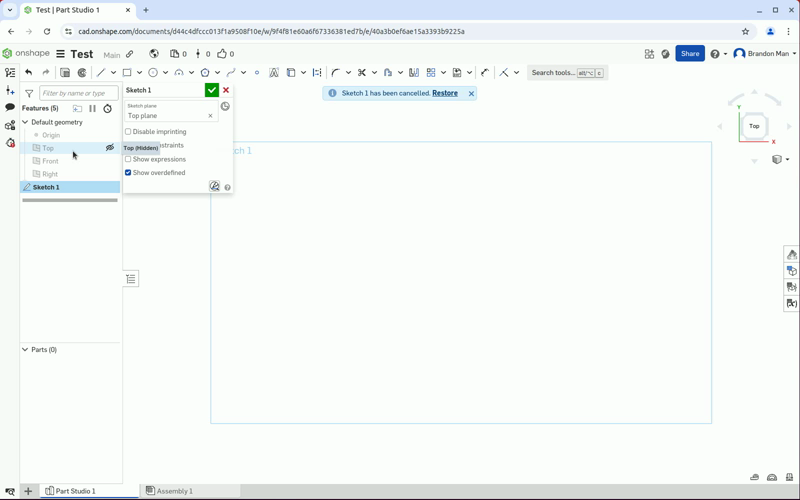
mouse_move(73, 352)
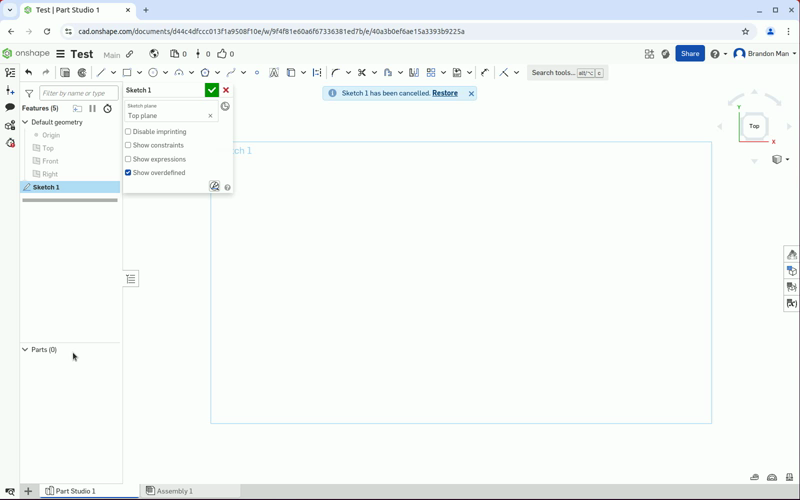
key(y)
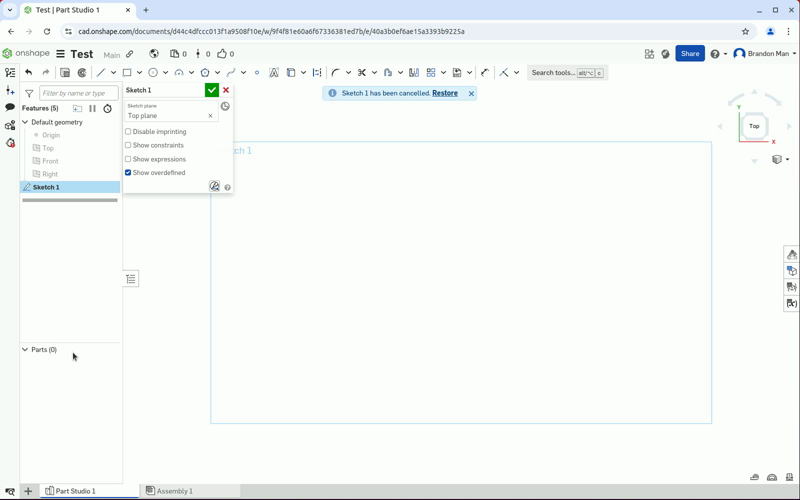
key(l)
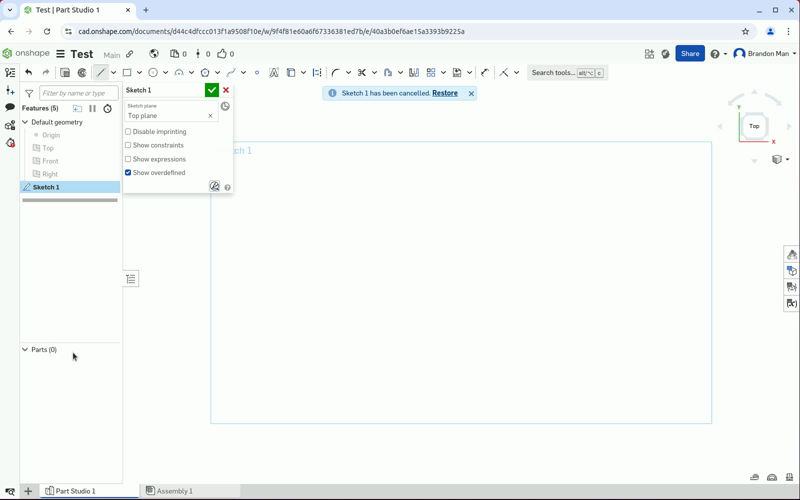
key_down(shift)
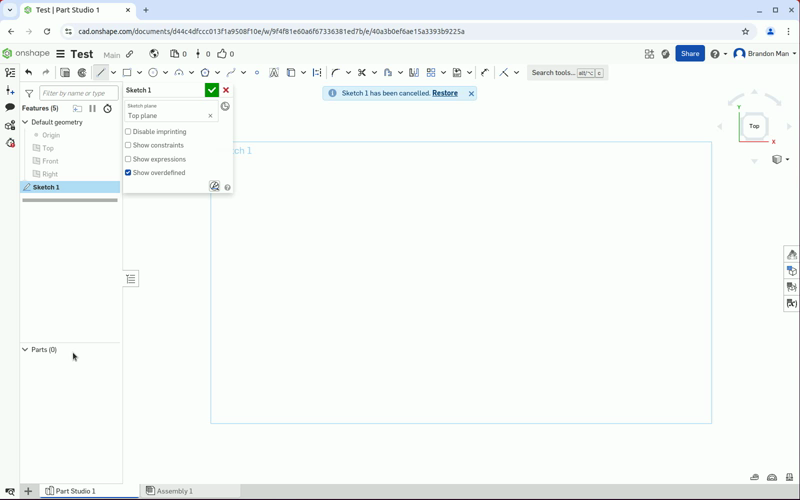
mouse_move(392, 308)
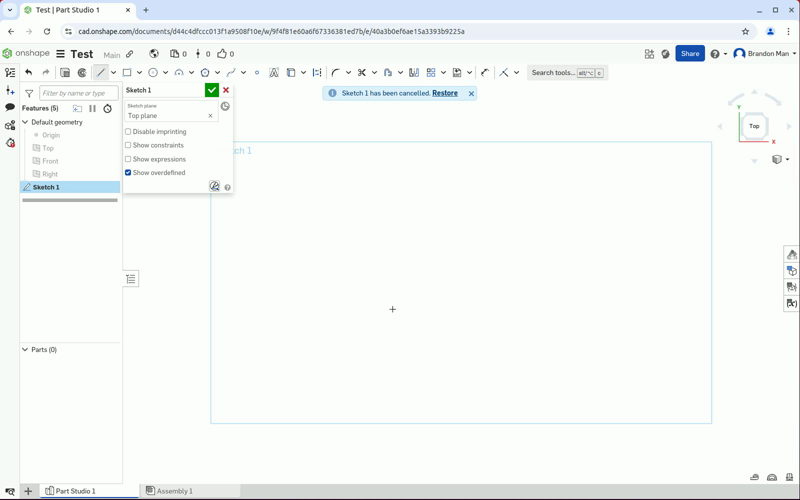
click(392, 308)
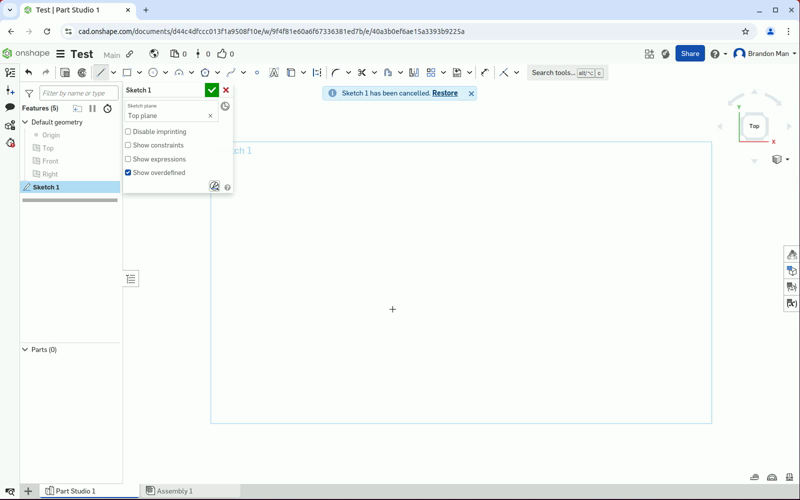
key_up(shift)
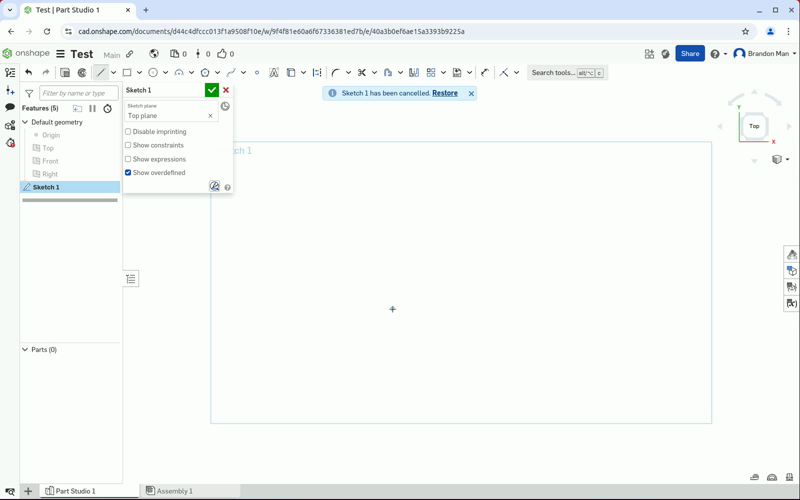
key_down(shift)
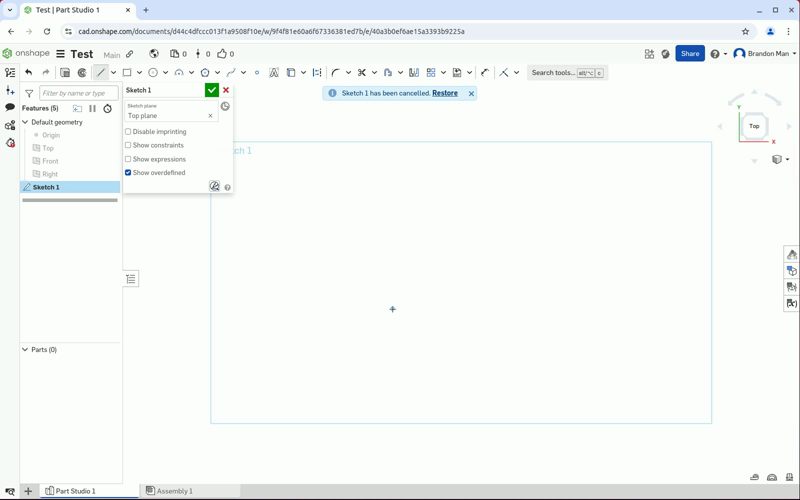
mouse_move(527, 308)
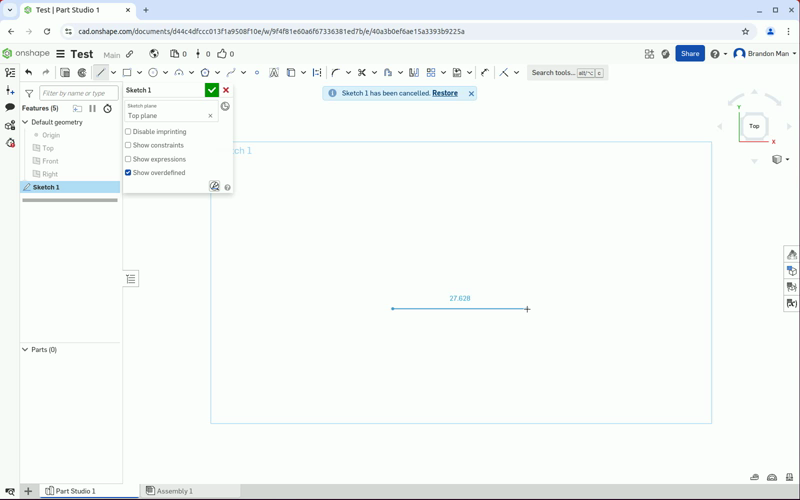
click(527, 308)
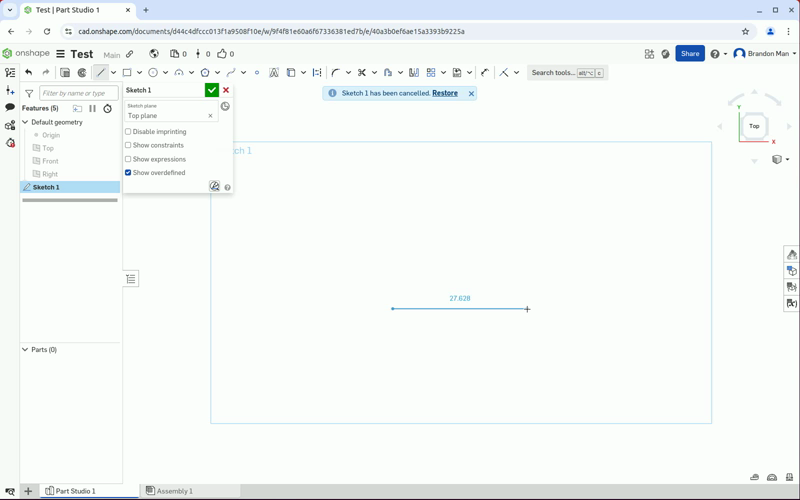
key_up(shift)
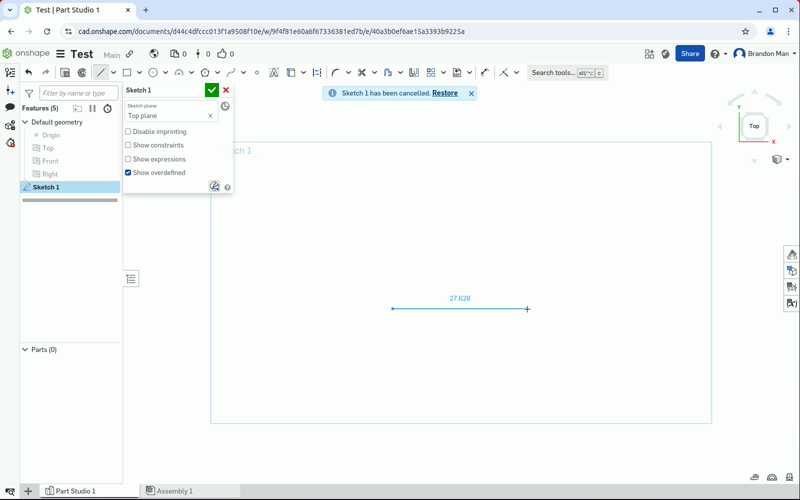
key_down(shift)
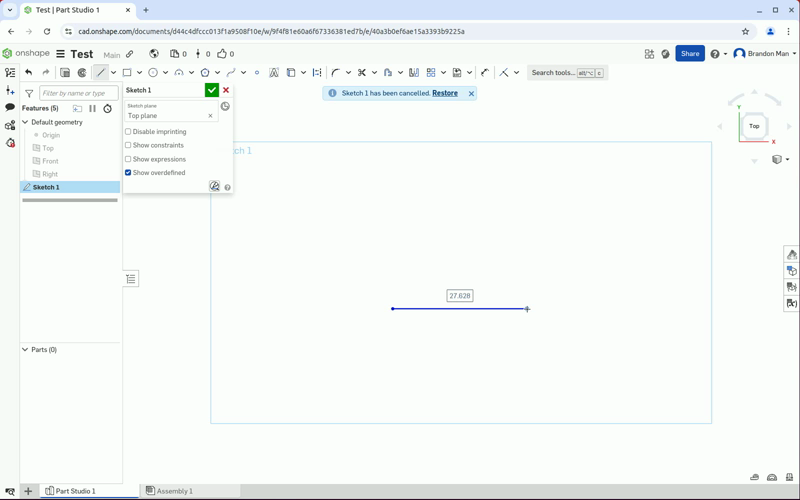
mouse_move(557, 308)
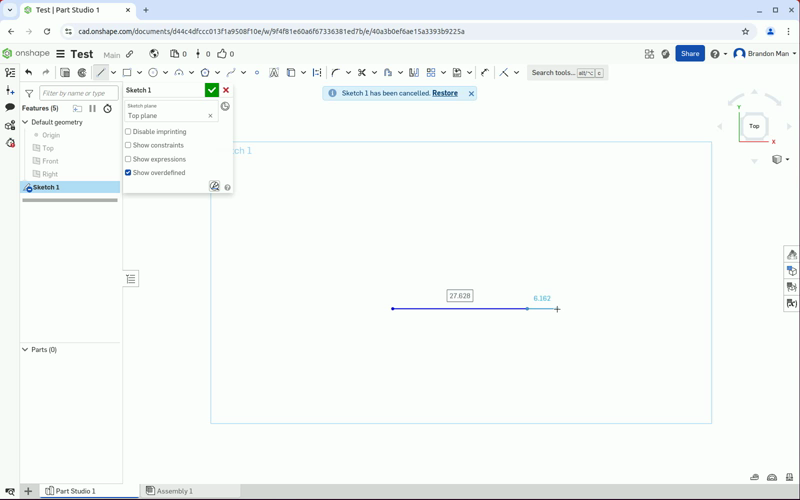
mouse_move(527, 257)
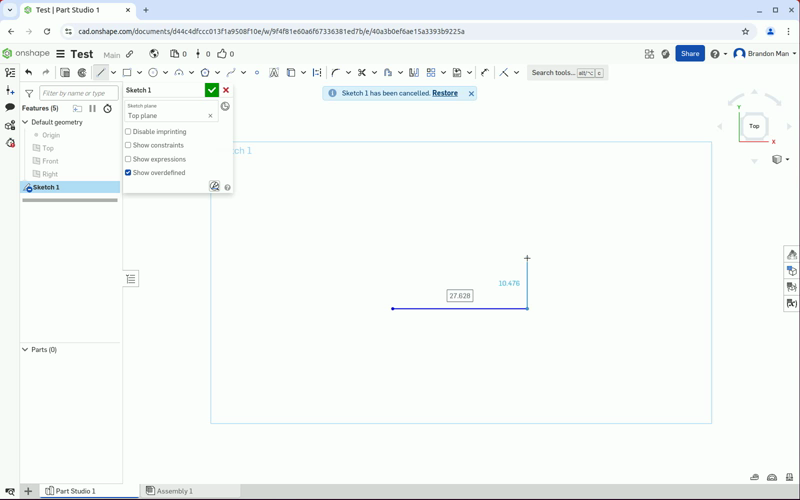
click(527, 257)
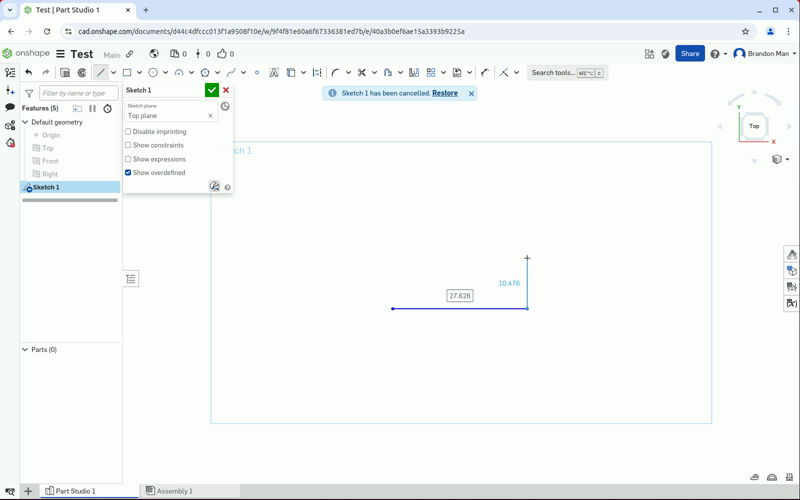
key_up(shift)
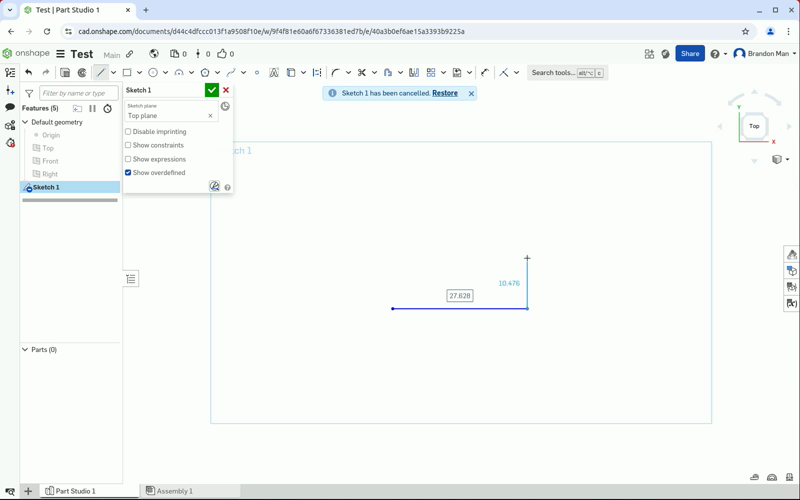
key_down(shift)
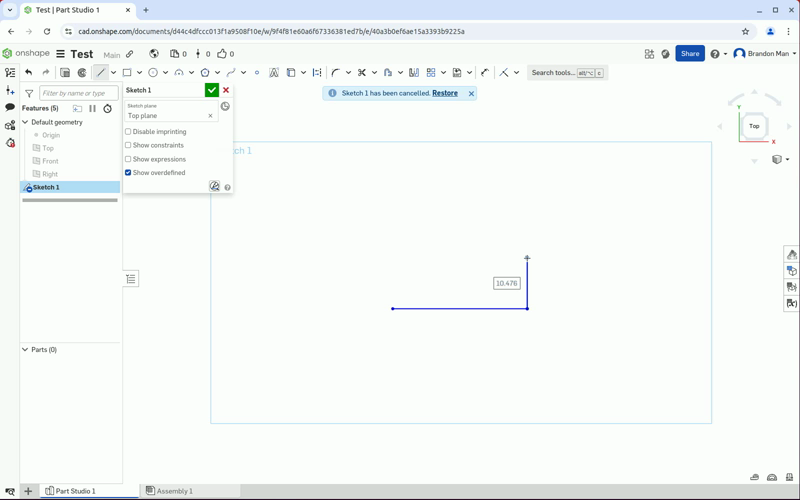
mouse_move(392, 257)
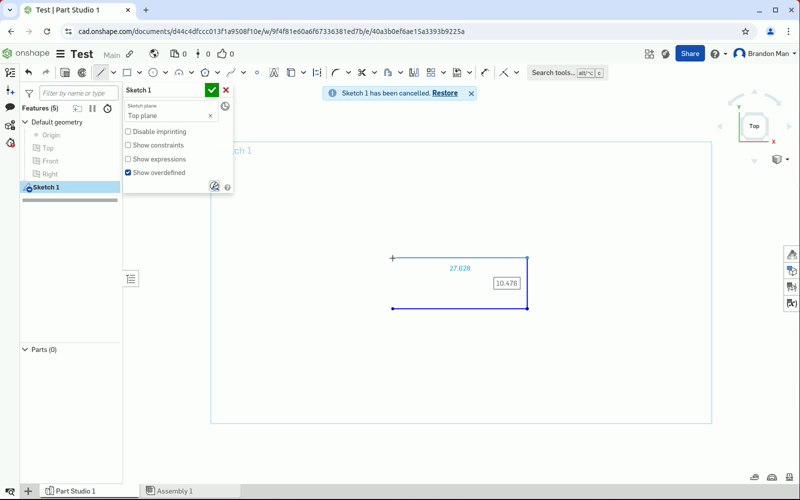
click(392, 257)
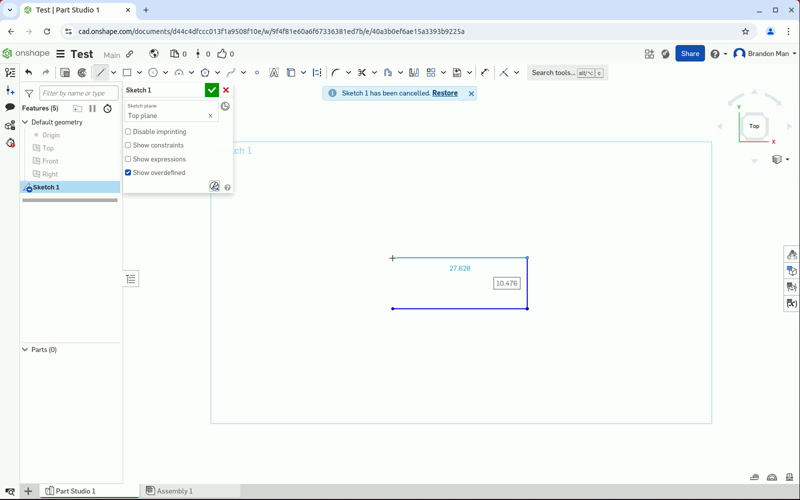
key_up(shift)
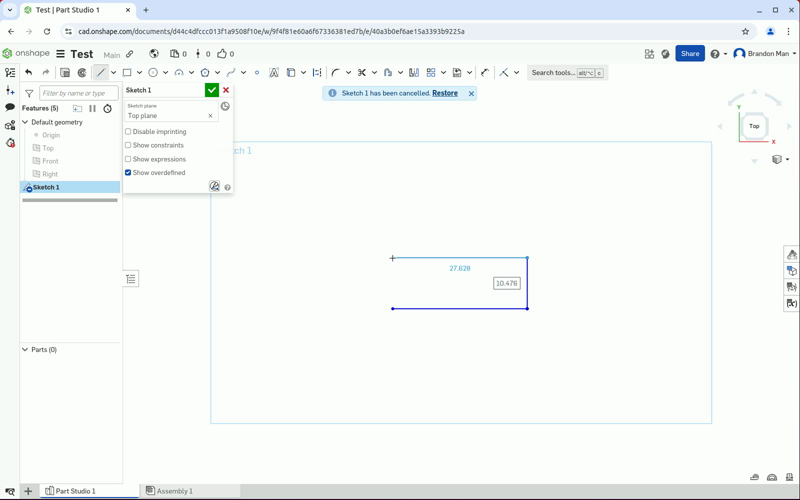
mouse_move(422, 257)
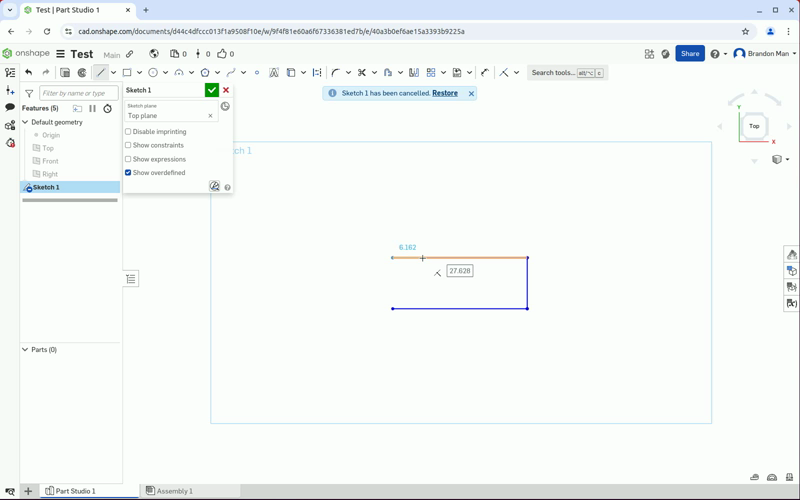
key_down(shift)
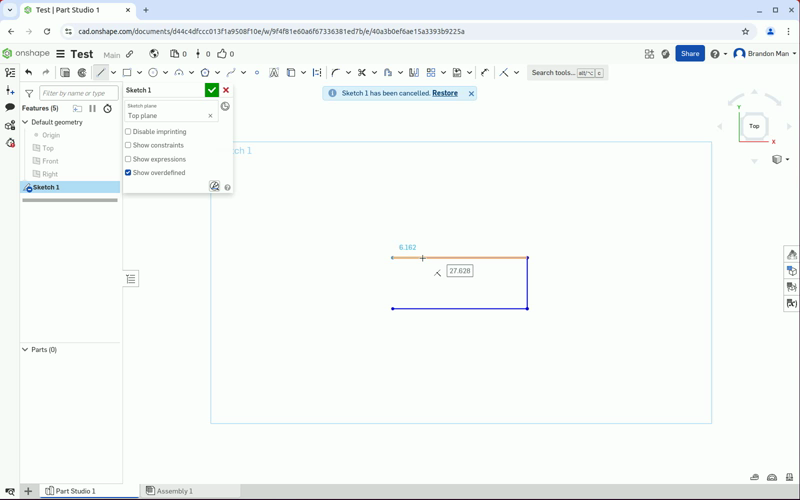
mouse_move(392, 308)
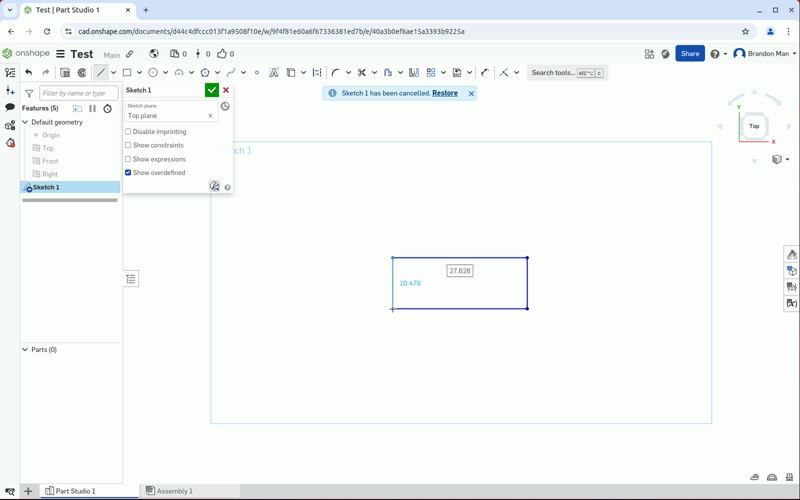
key_up(shift)
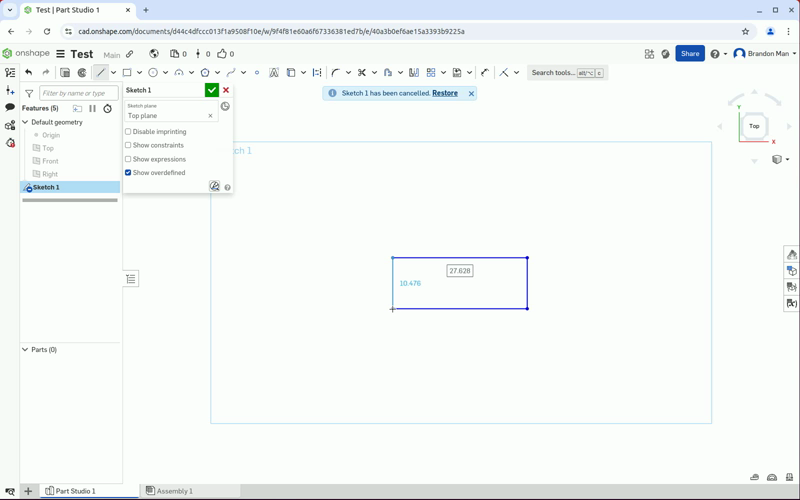
click(392, 308)
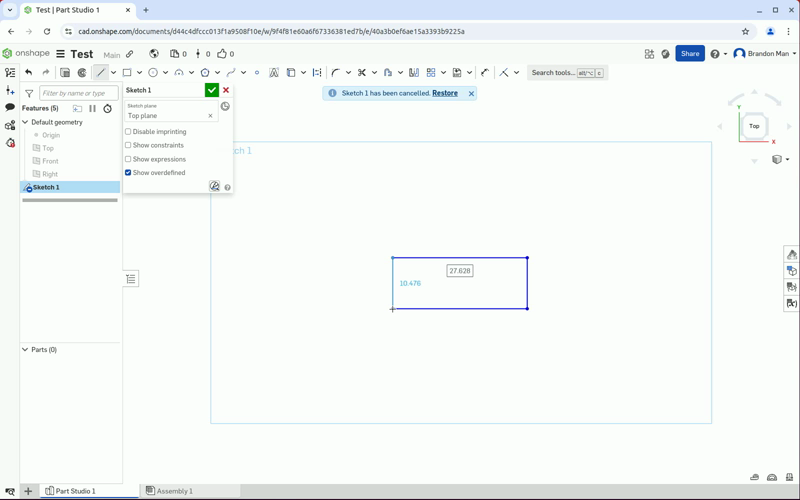
key(esc)
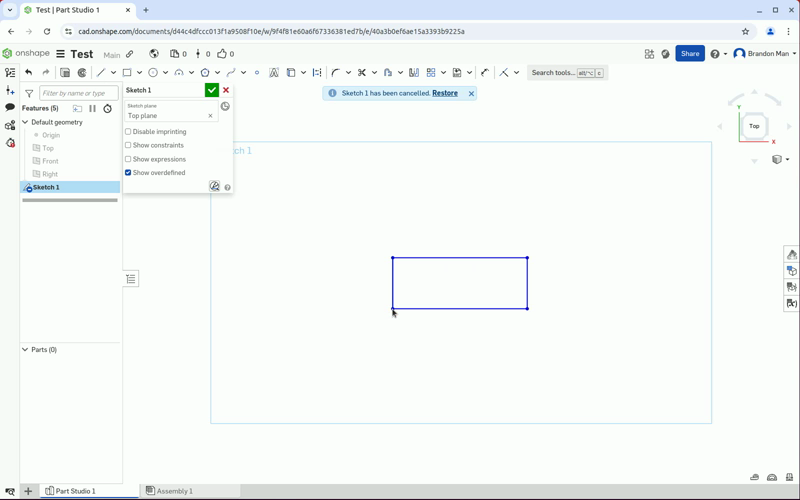
mouse_move(468, 266)
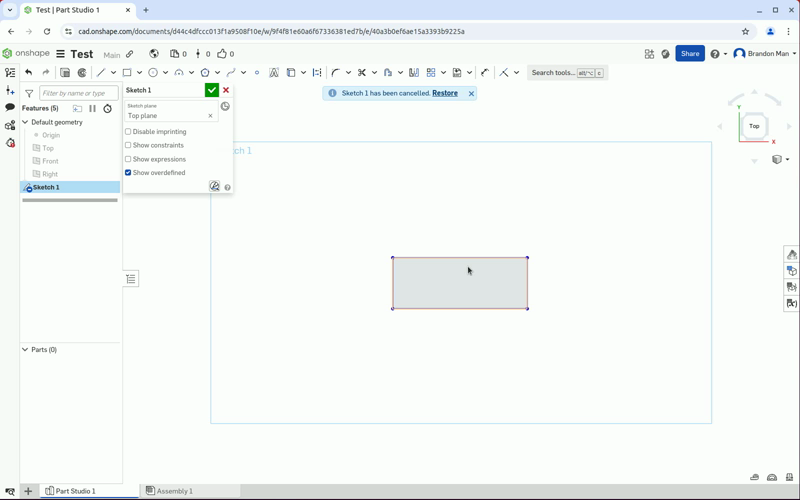
click(468, 266)
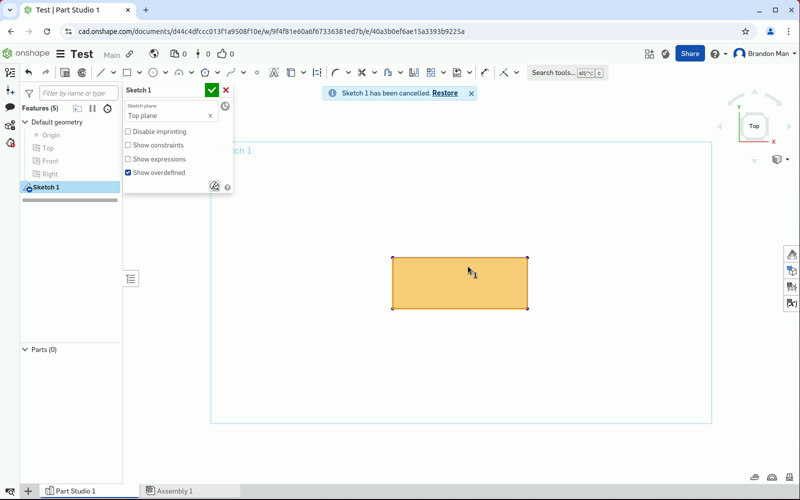
mouse_move(73, 352)
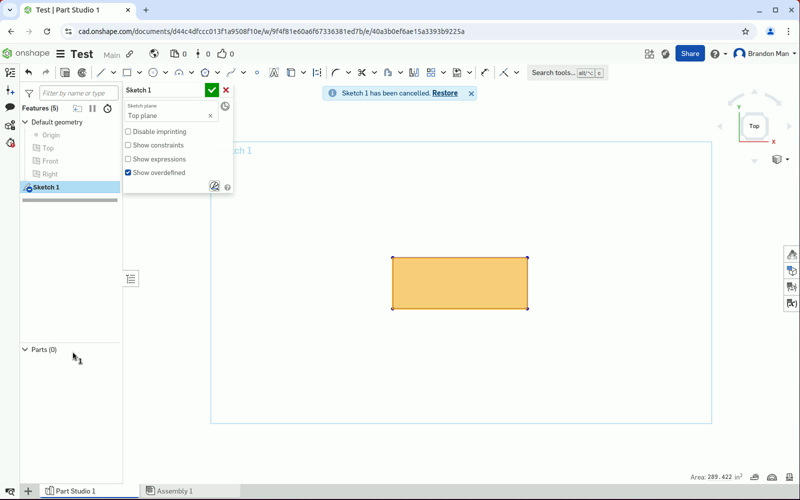
key(shift+y)
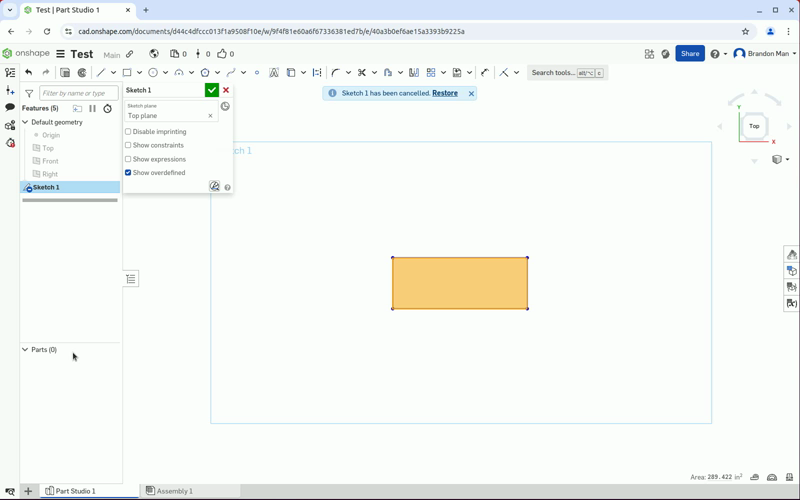
key(shift+e)
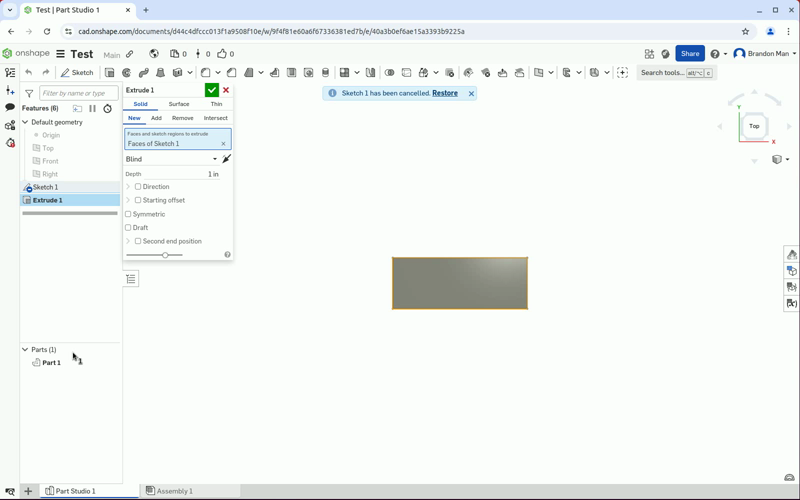
mouse_move(143, 106)
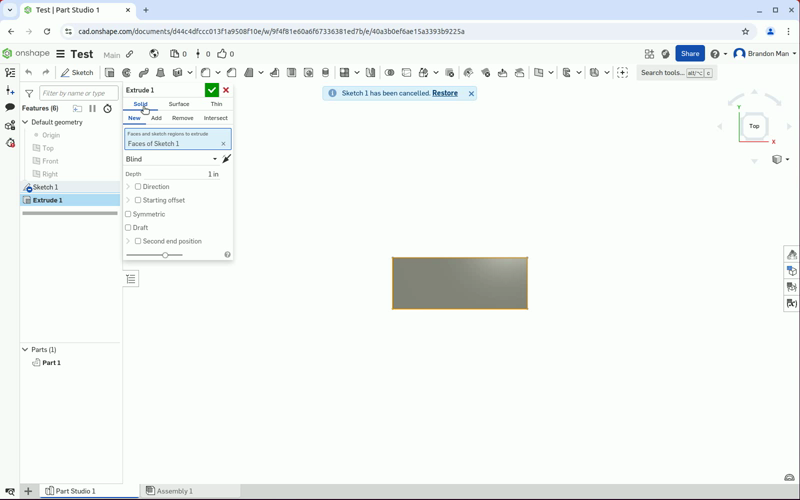
click(143, 106)
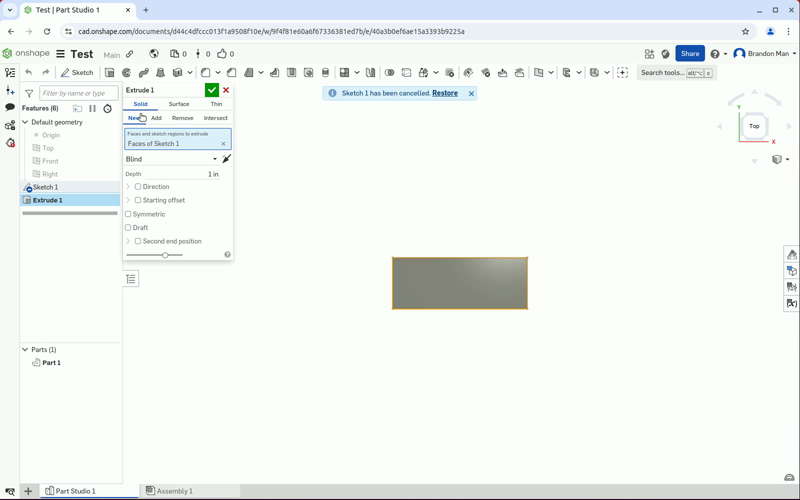
mouse_move(137, 120)
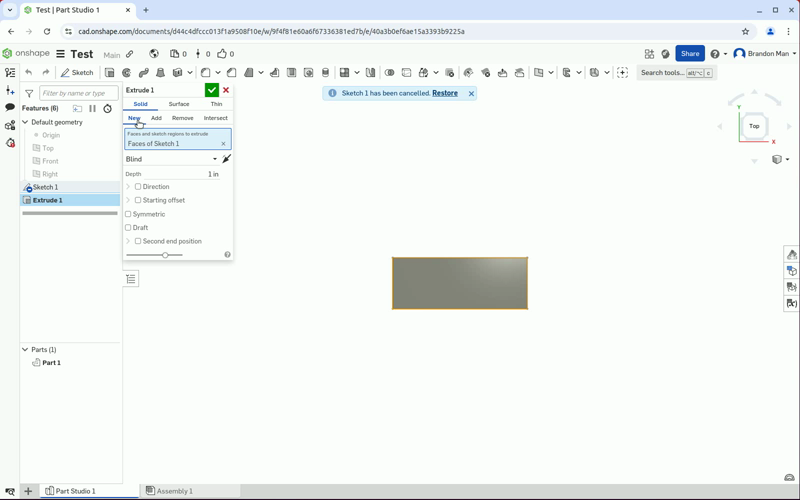
click(137, 120)
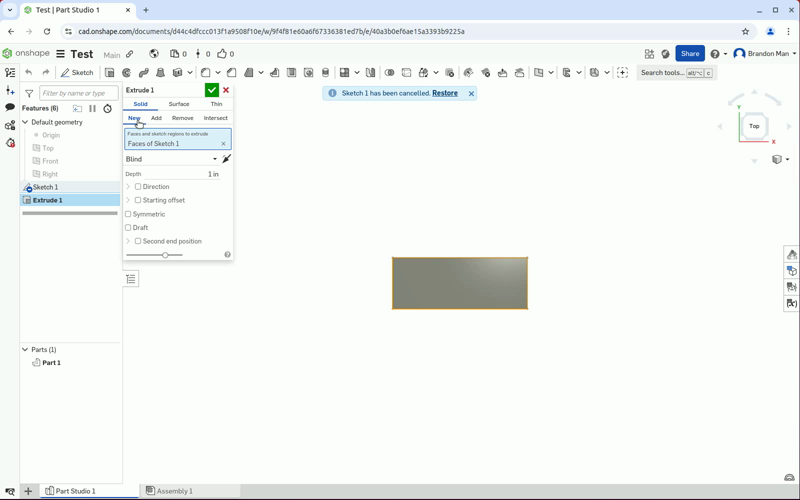
key(tab, 4)
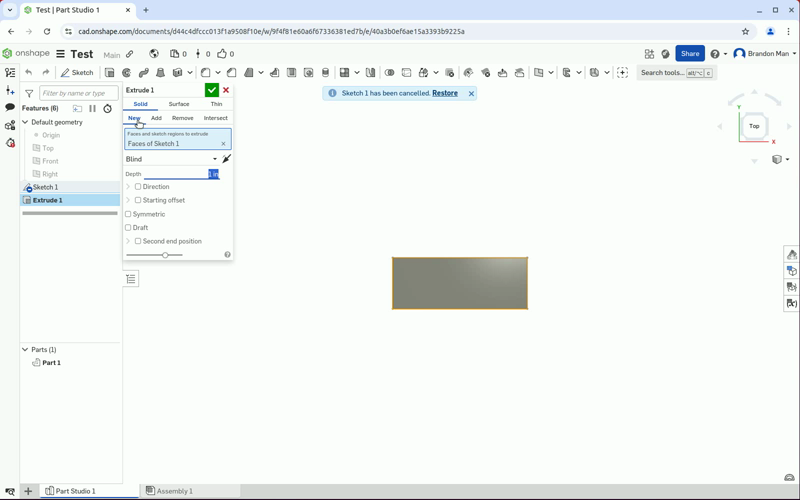
text(3.129)
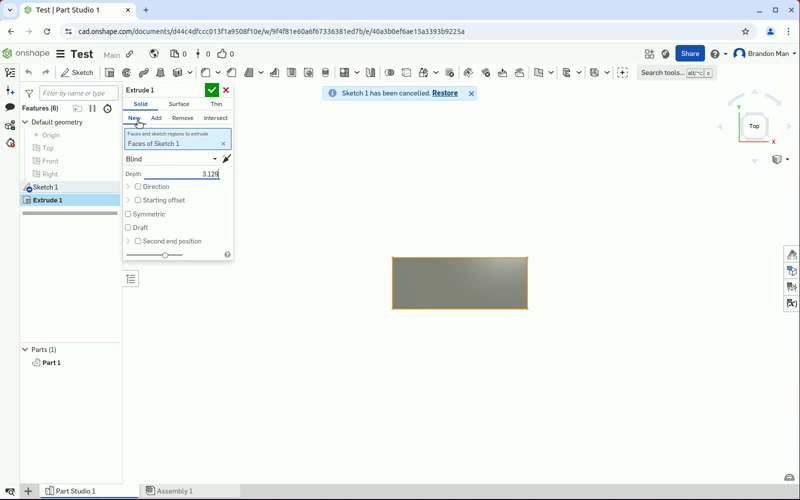
key(enter)
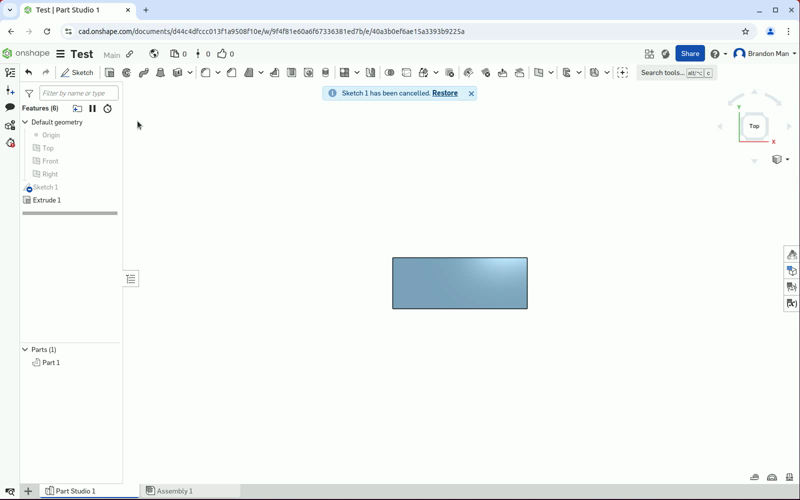
key(shift+h)
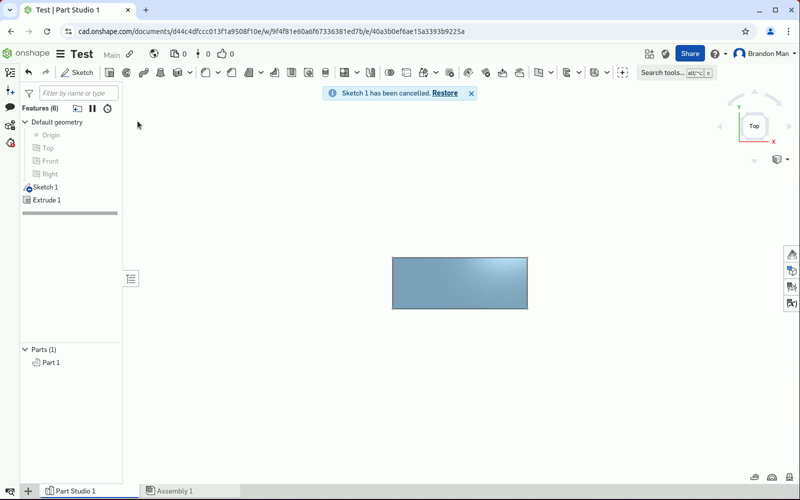
key(shift+h)
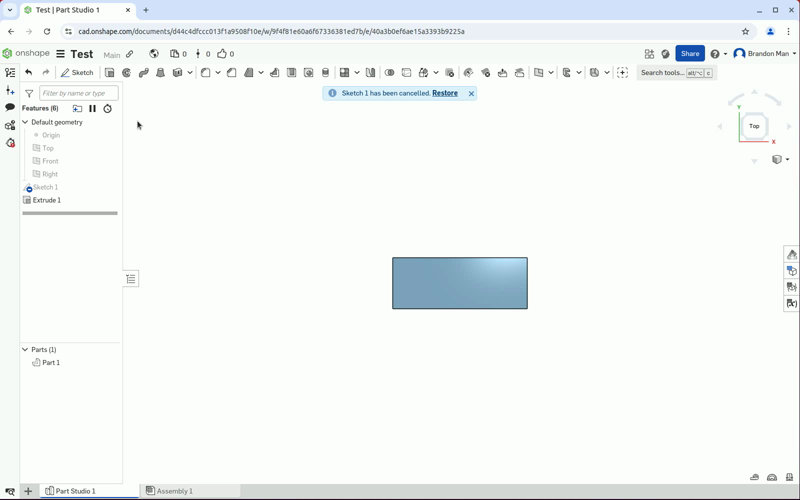
mouse_move(73, 189)
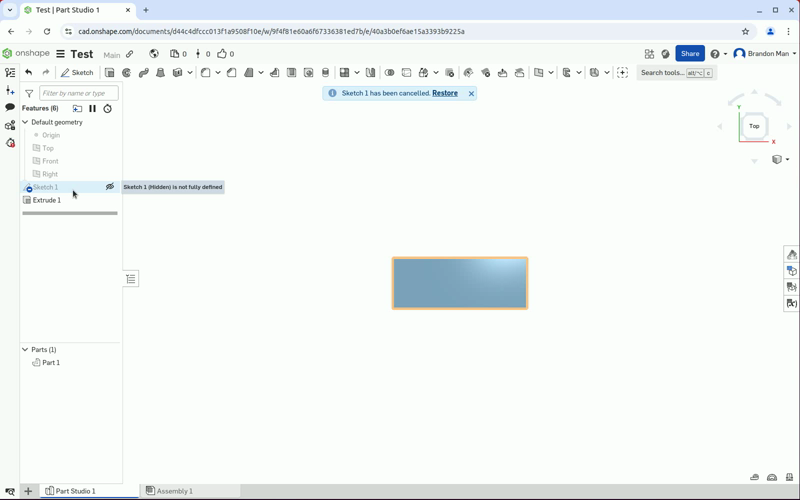
click(73, 189)
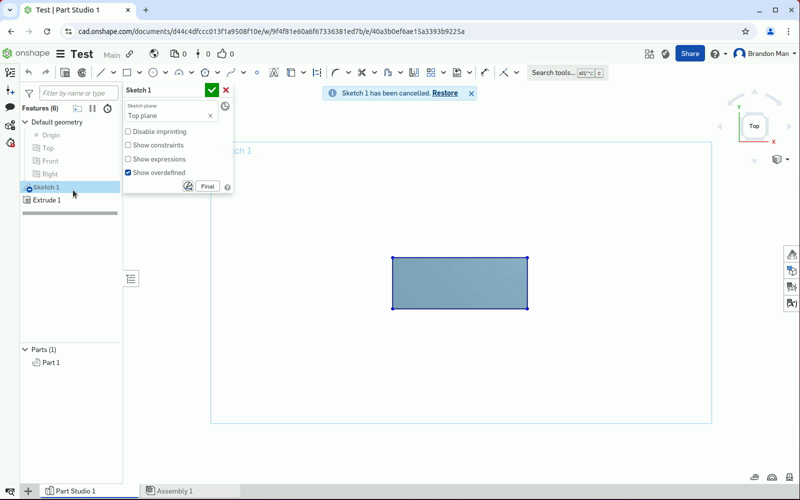
mouse_move(229, 92)
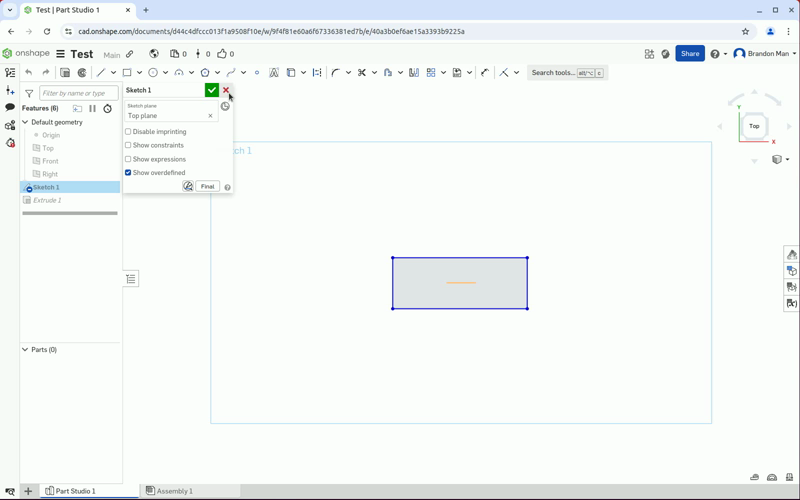
click(229, 92)
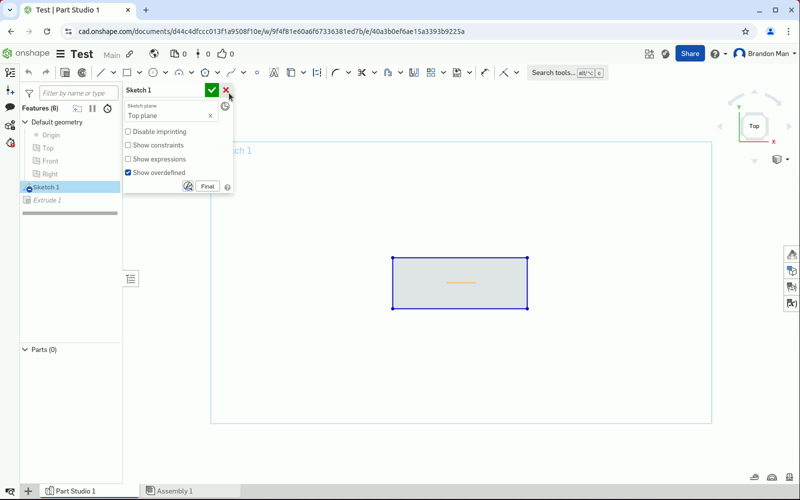
key(shift+s)
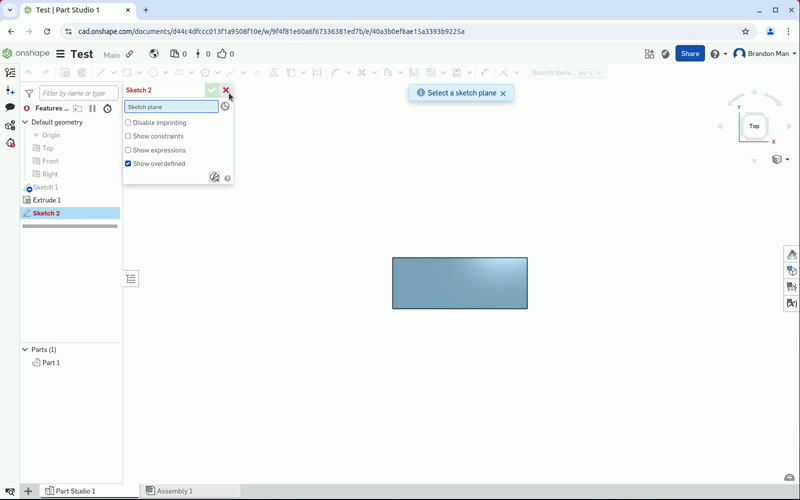
mouse_move(73, 150)
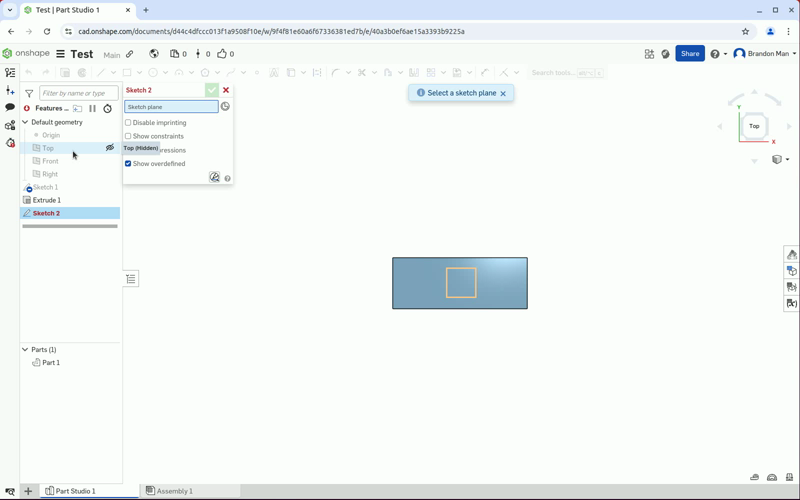
click(73, 150)
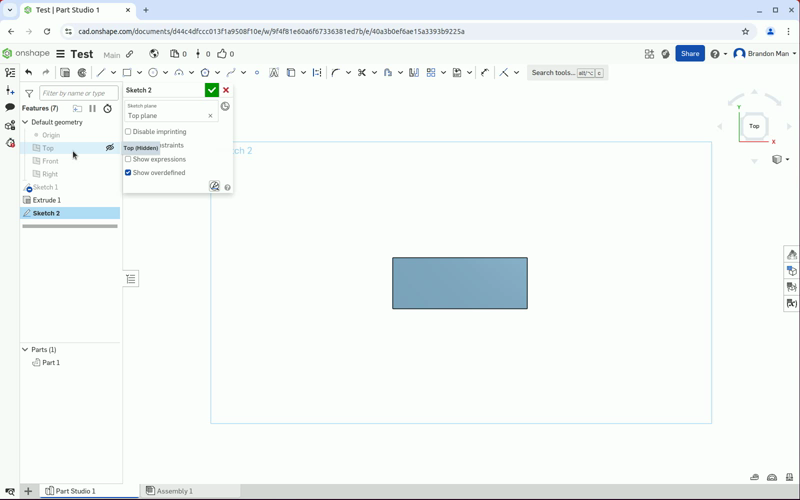
mouse_move(73, 352)
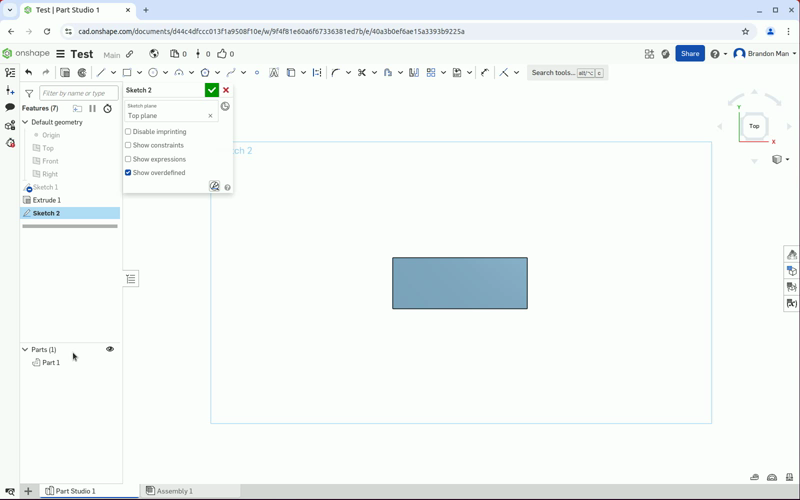
key(y)
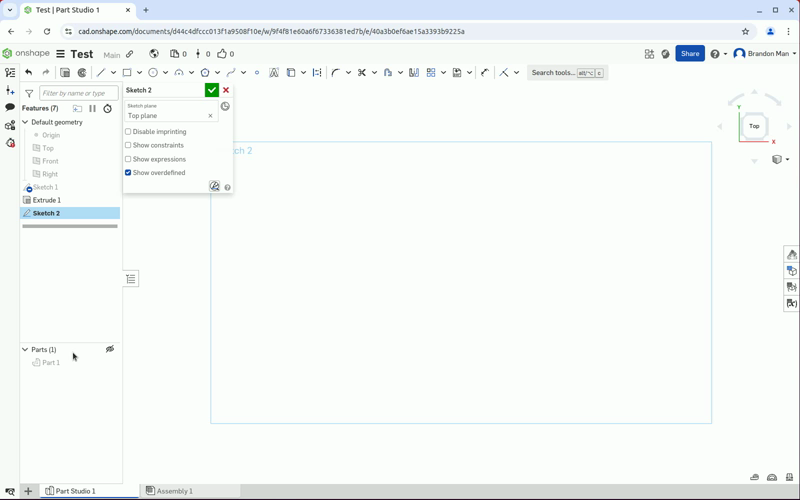
key(l)
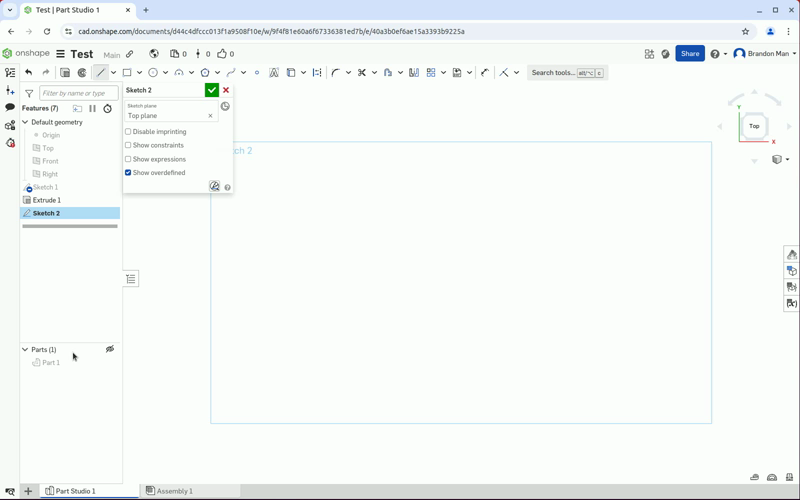
key_down(shift)
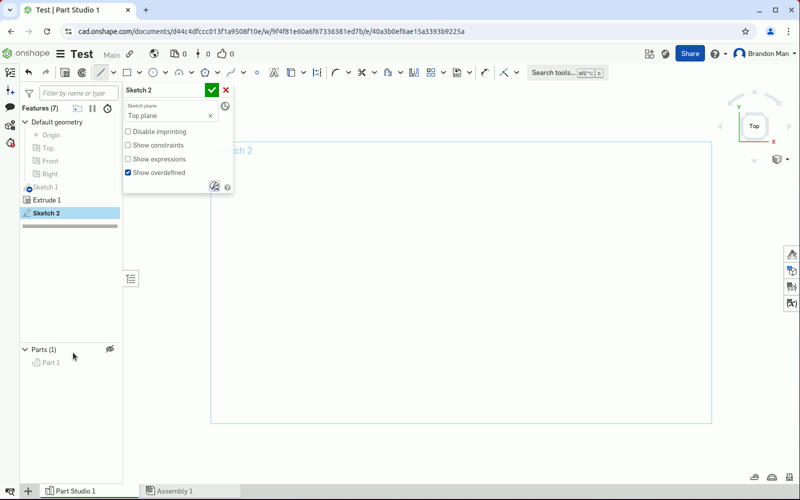
mouse_move(370, 320)
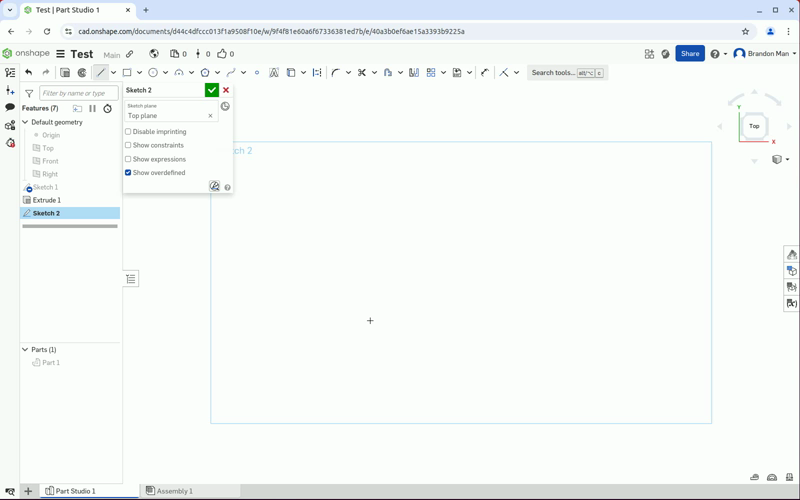
click(370, 320)
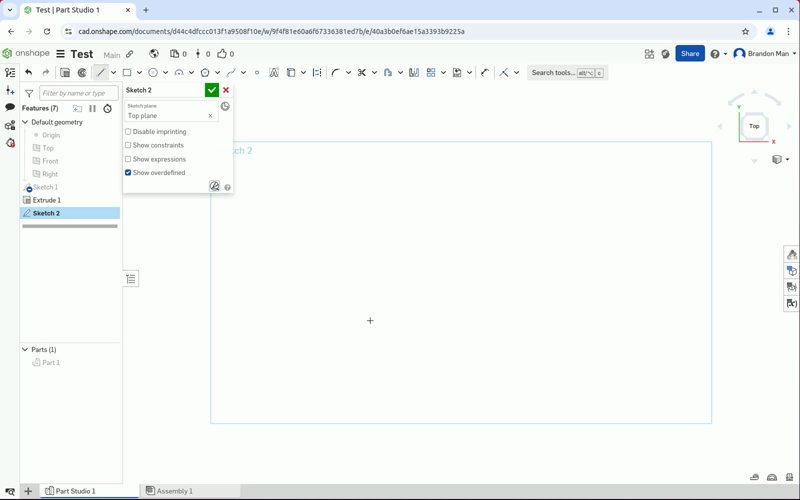
key_up(shift)
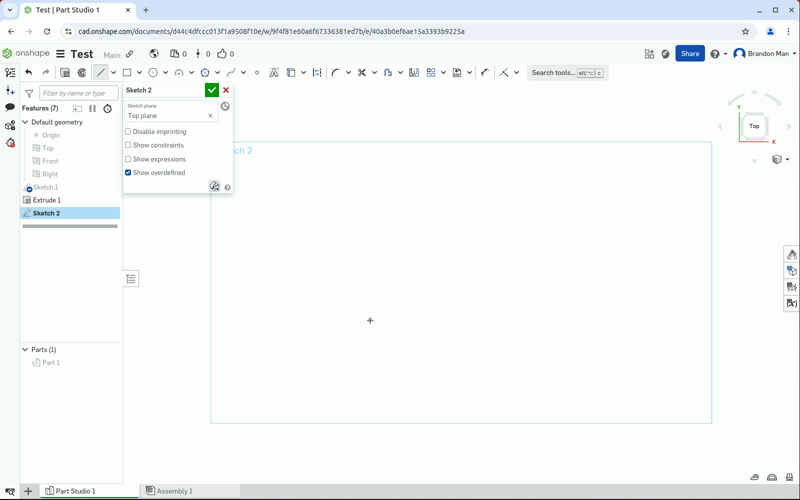
key_down(shift)
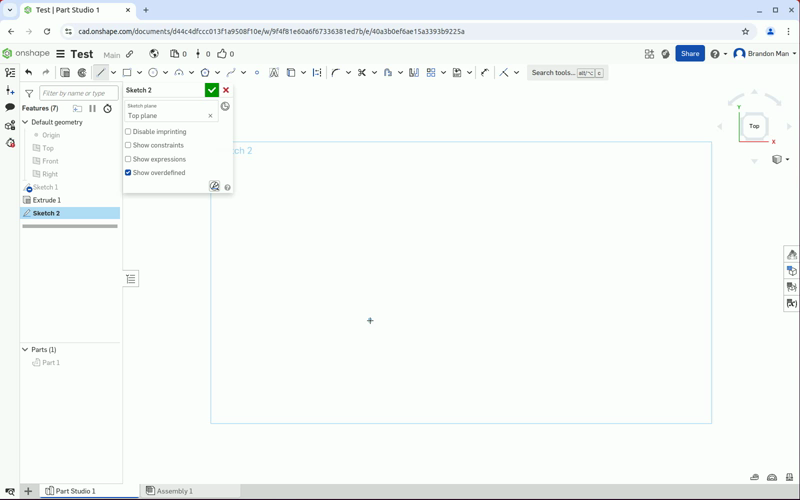
mouse_move(550, 320)
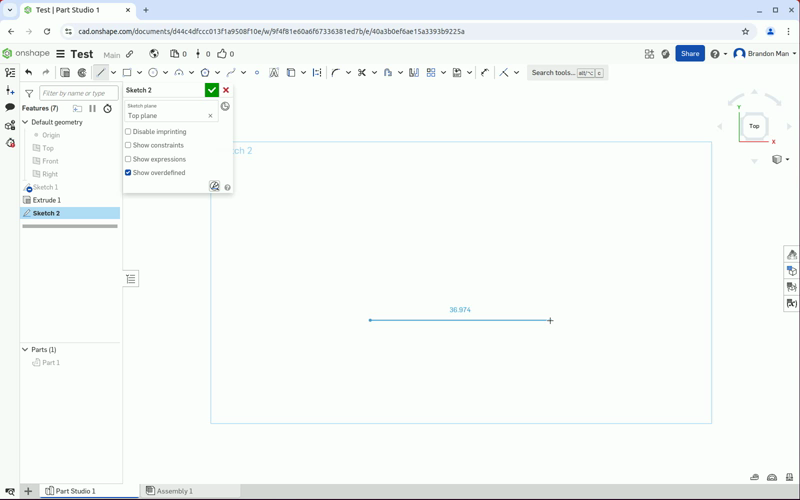
click(550, 320)
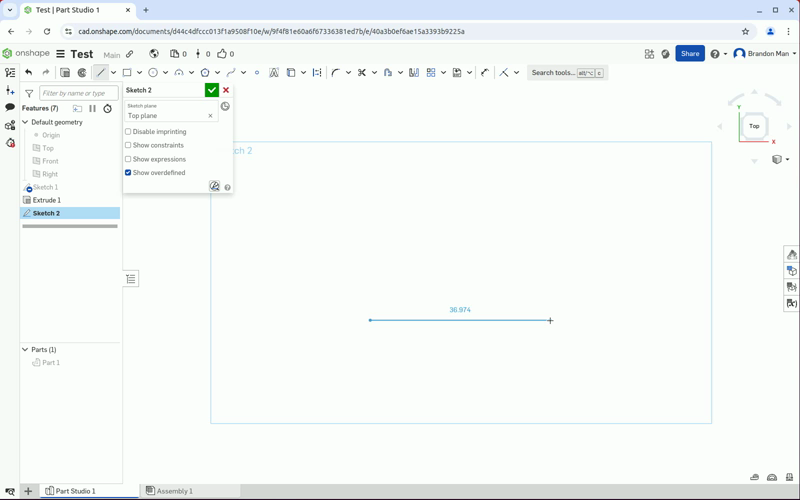
key_up(shift)
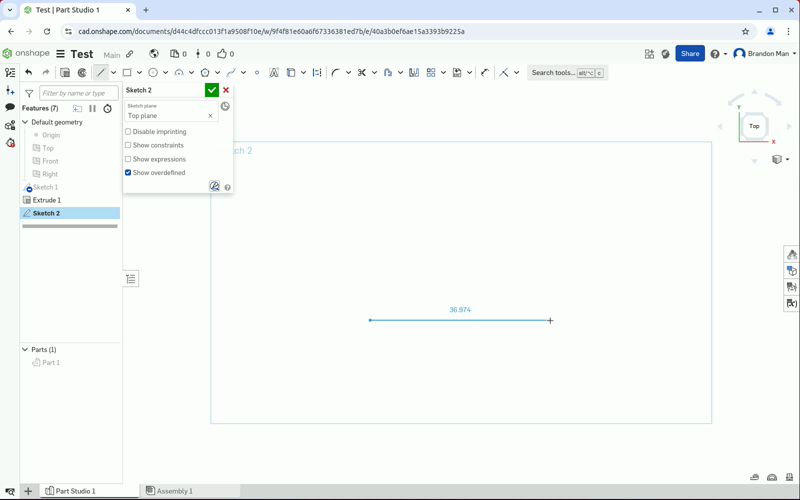
key_down(shift)
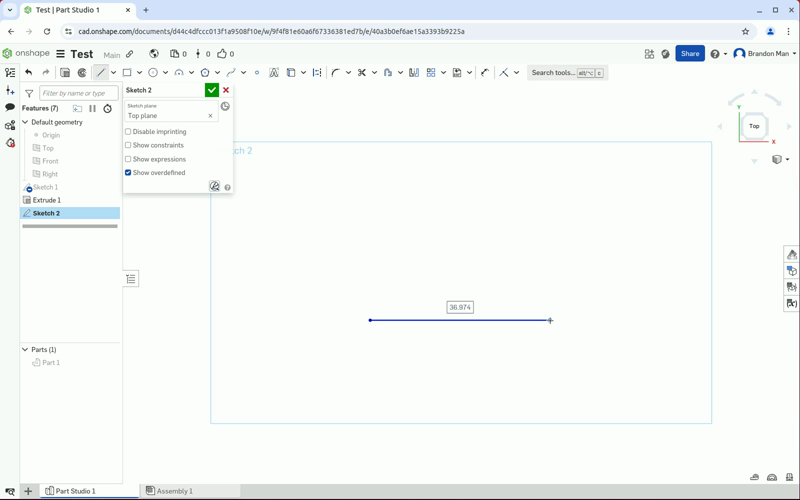
mouse_move(550, 244)
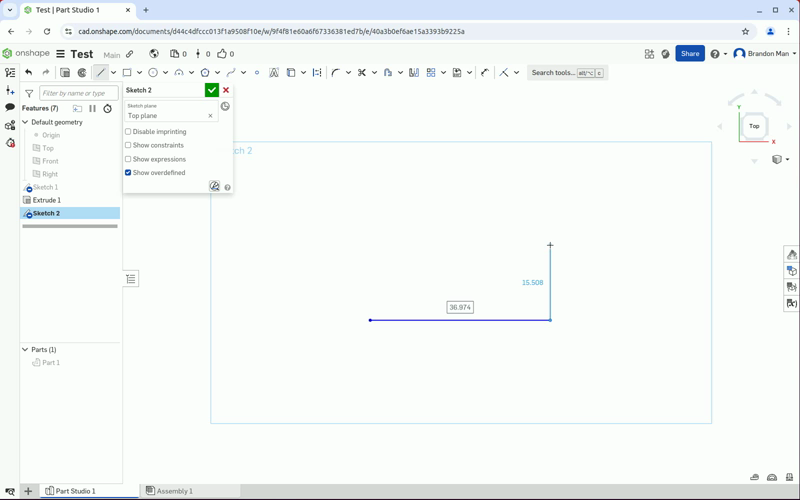
click(550, 244)
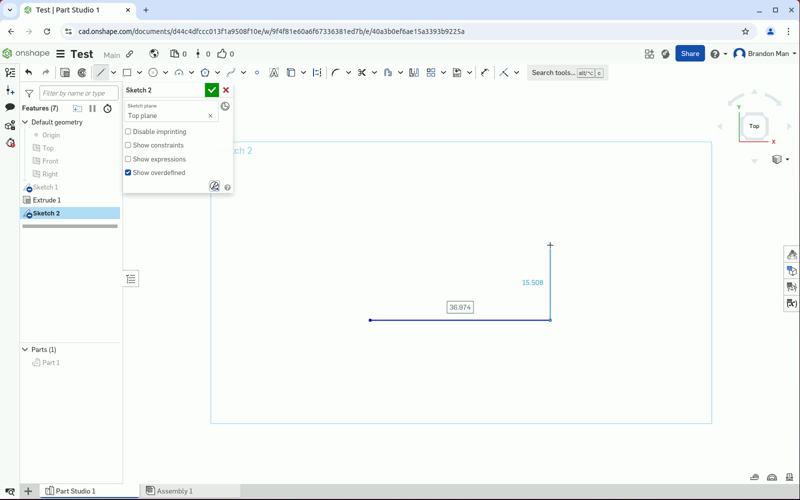
key_up(shift)
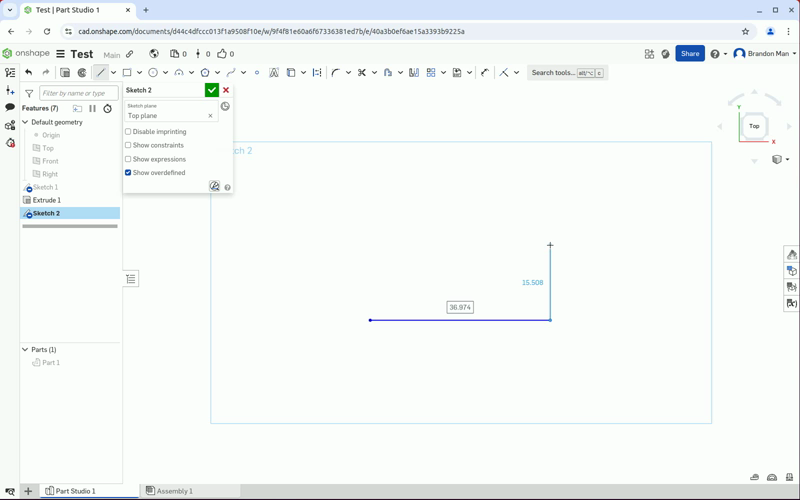
key_down(shift)
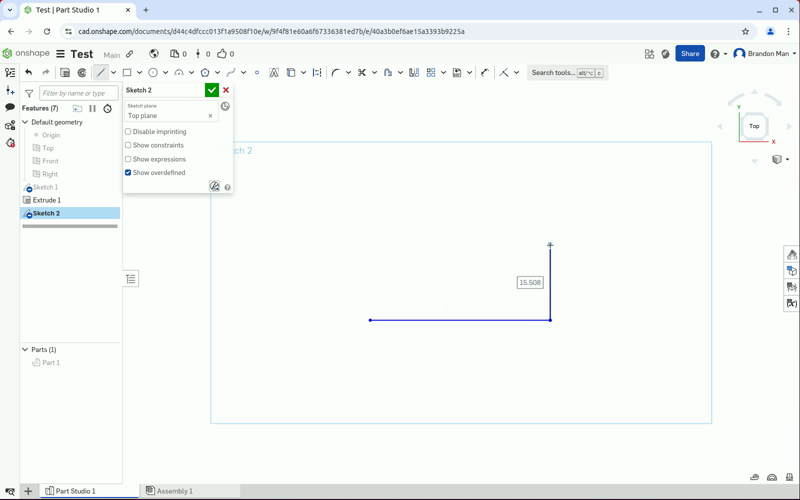
mouse_move(370, 244)
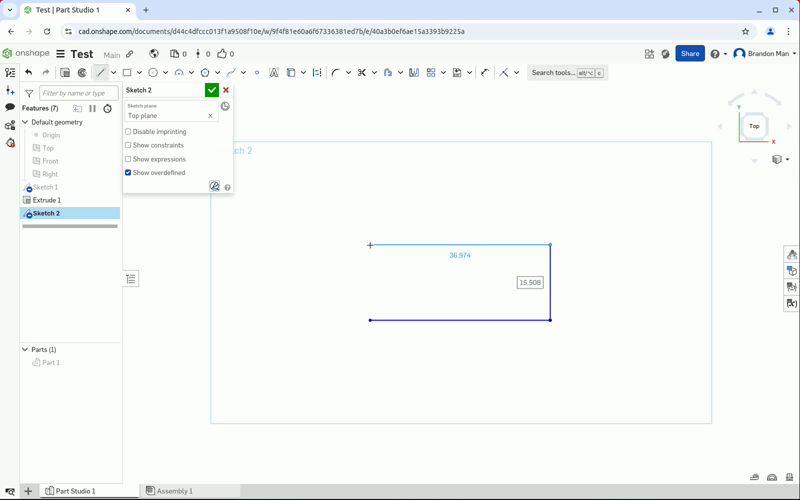
click(370, 244)
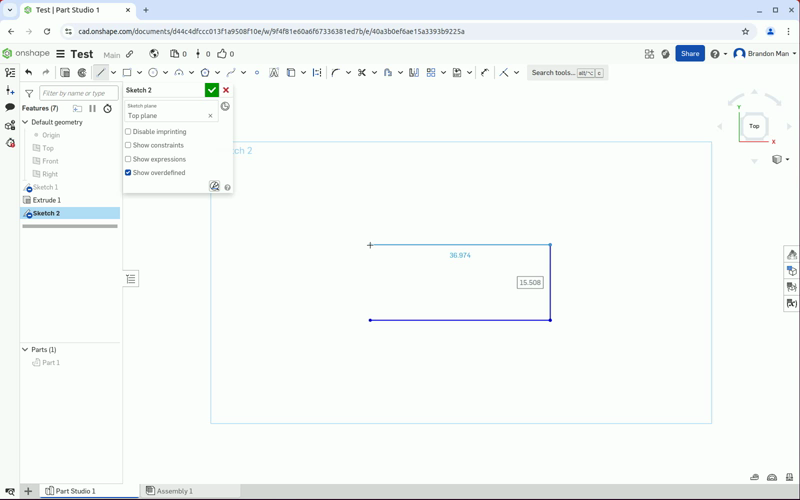
key_up(shift)
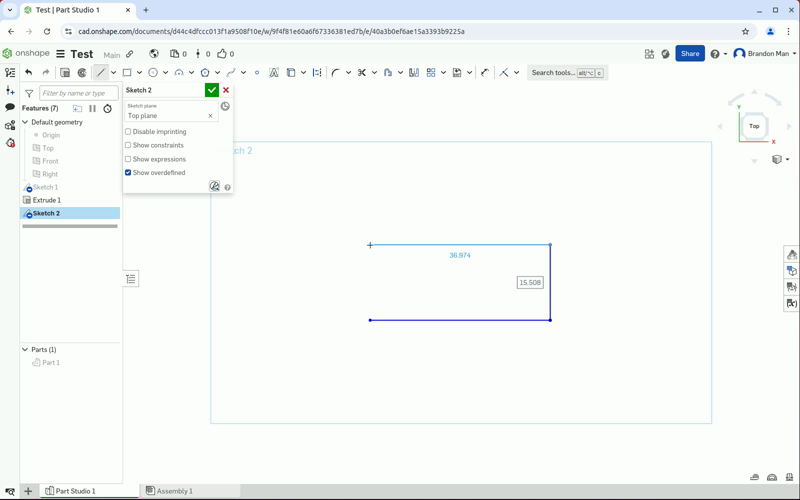
key_down(shift)
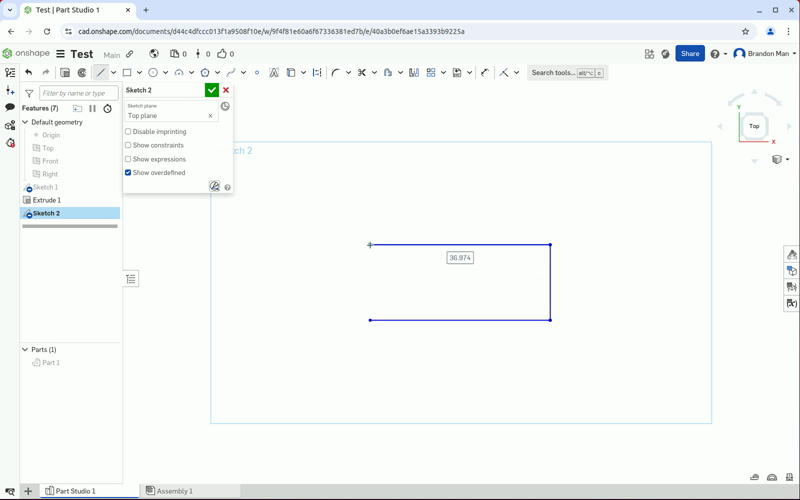
mouse_move(370, 320)
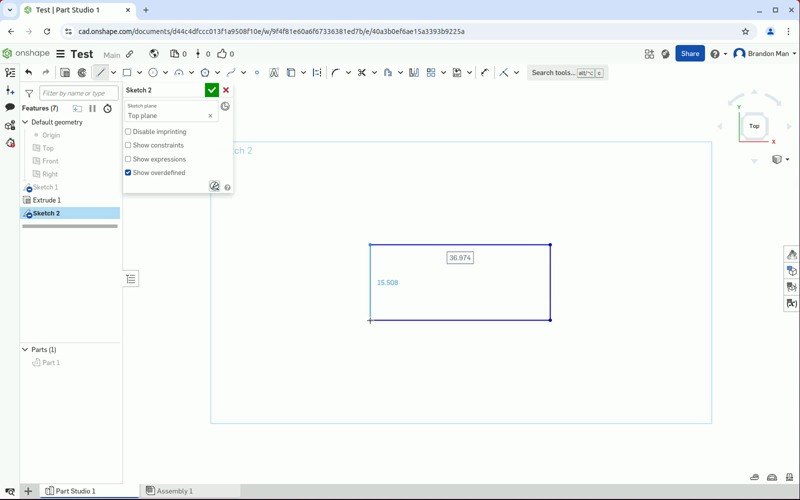
key_up(shift)
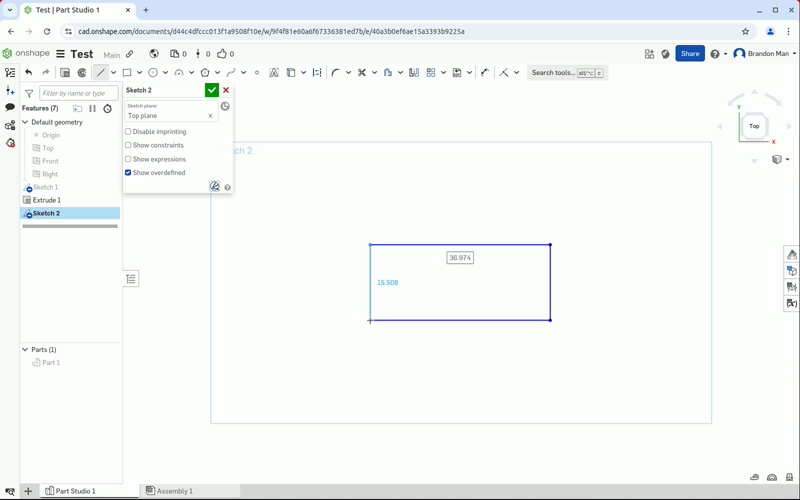
click(370, 320)
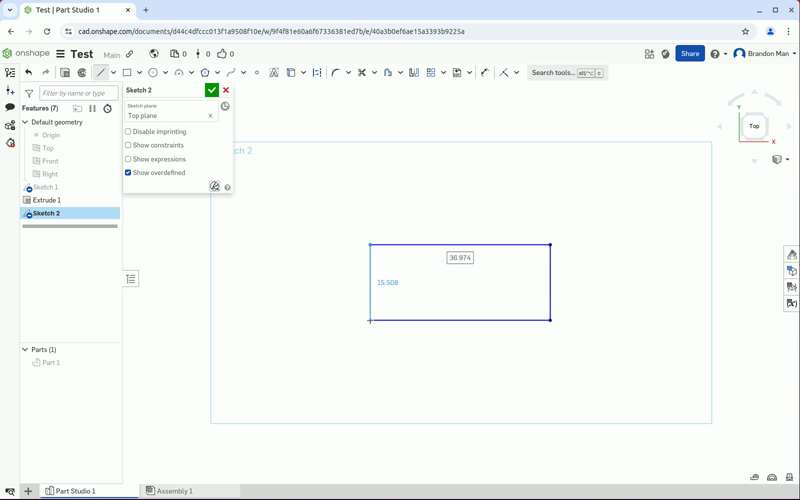
key(esc)
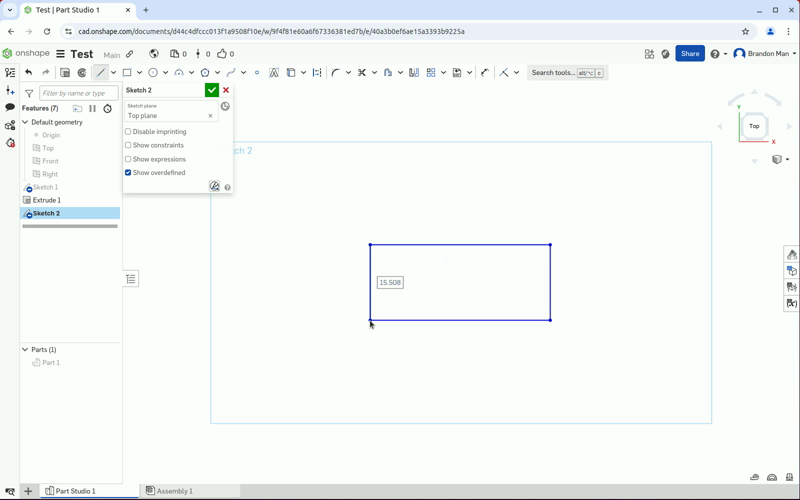
key(l)
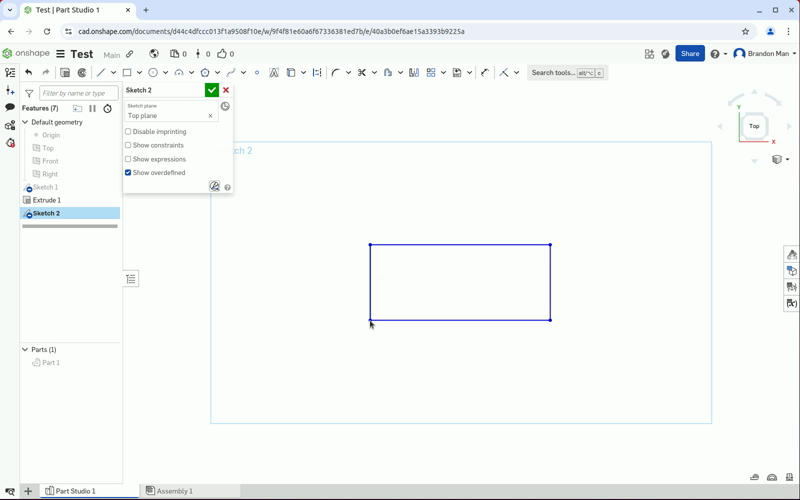
key_down(shift)
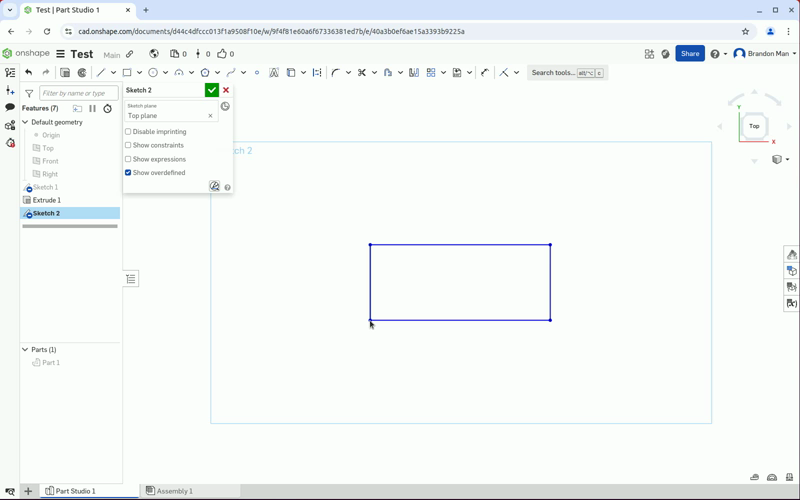
mouse_move(393, 309)
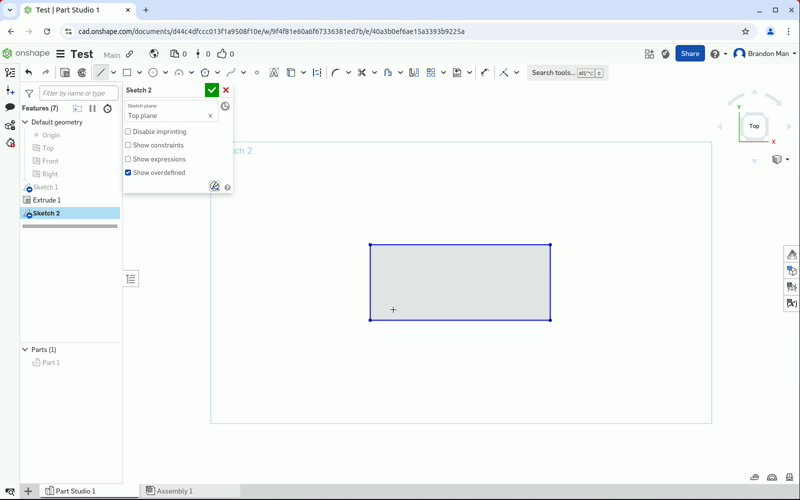
click(393, 309)
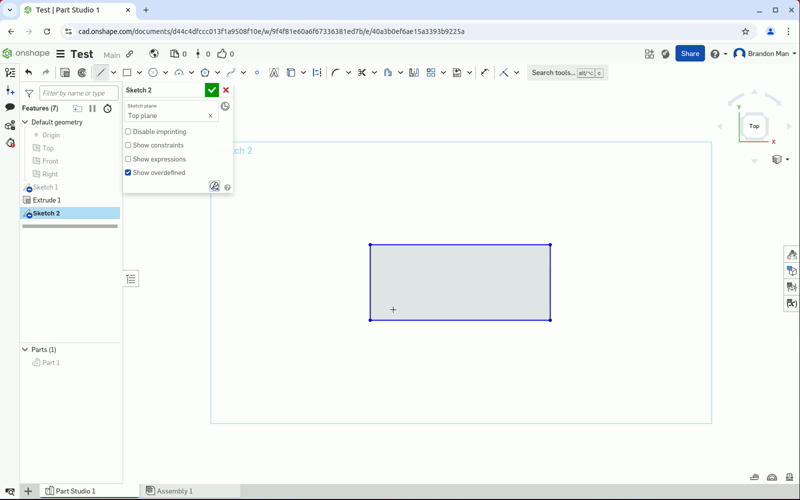
key_up(shift)
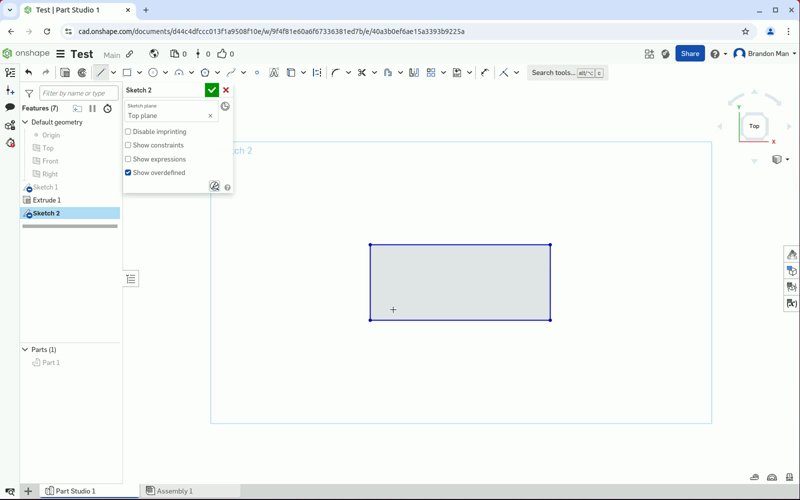
key_down(shift)
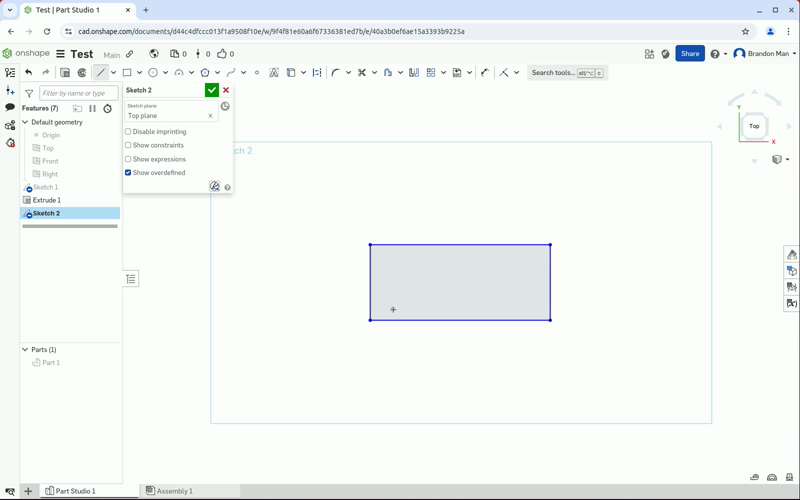
mouse_move(527, 309)
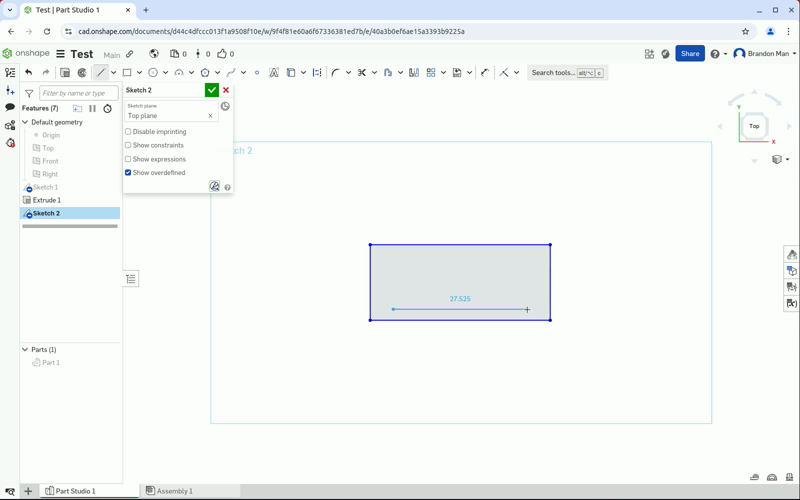
click(527, 309)
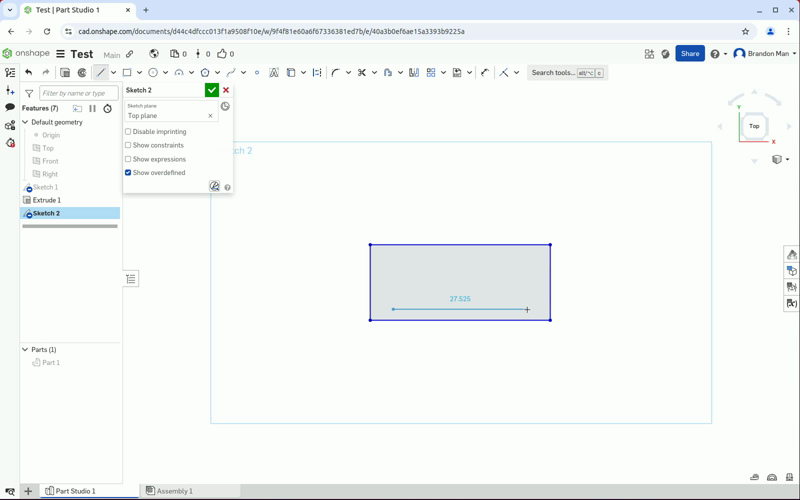
key_up(shift)
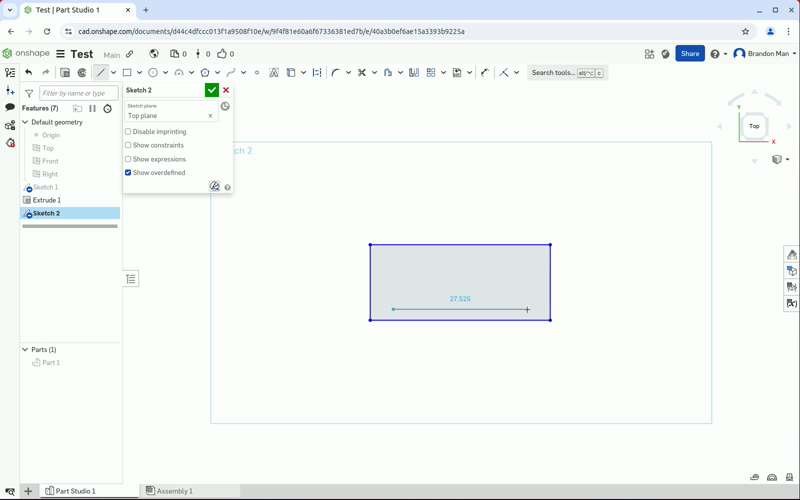
key_down(shift)
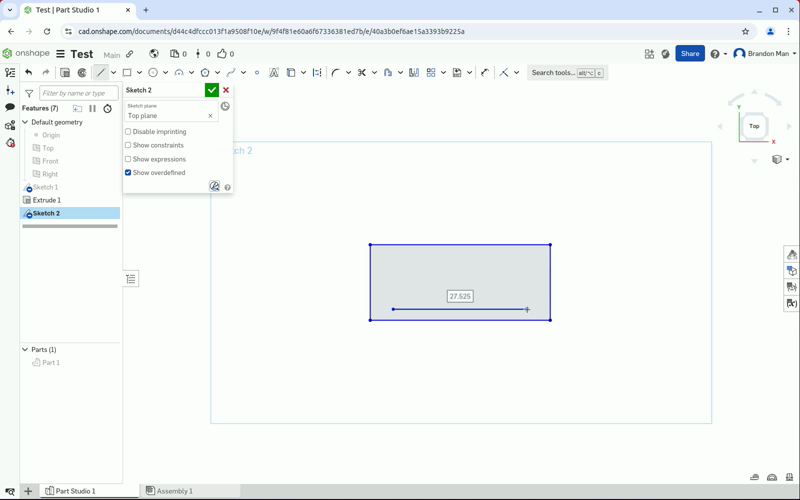
mouse_move(557, 309)
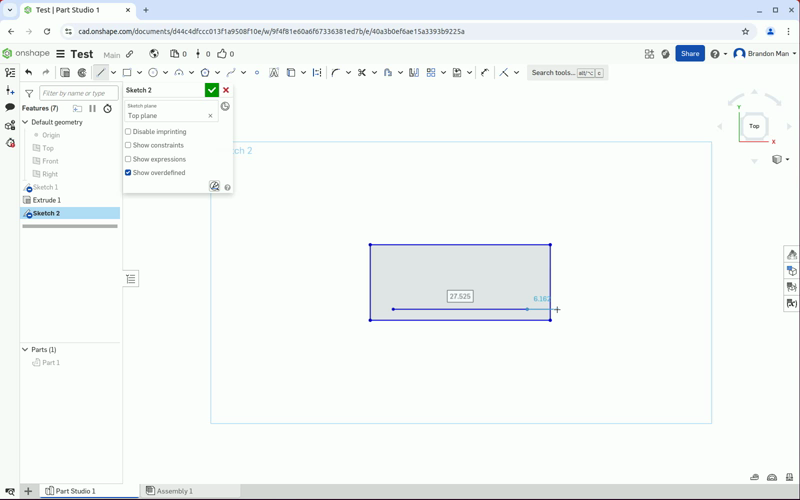
mouse_move(527, 258)
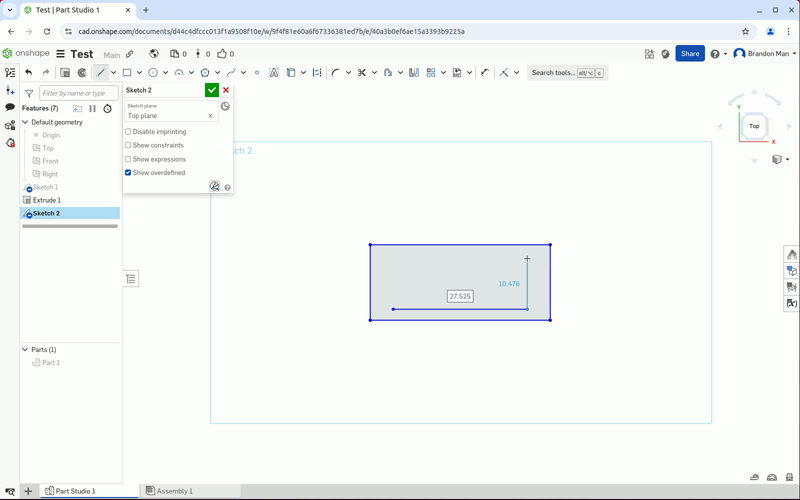
click(527, 258)
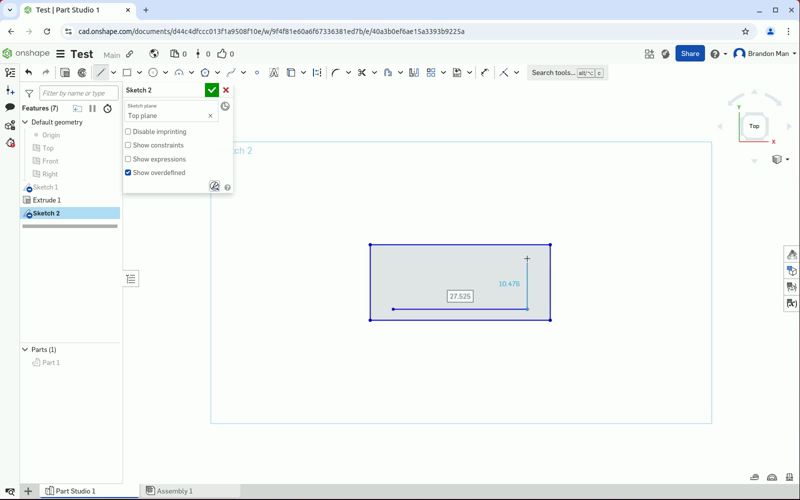
key_up(shift)
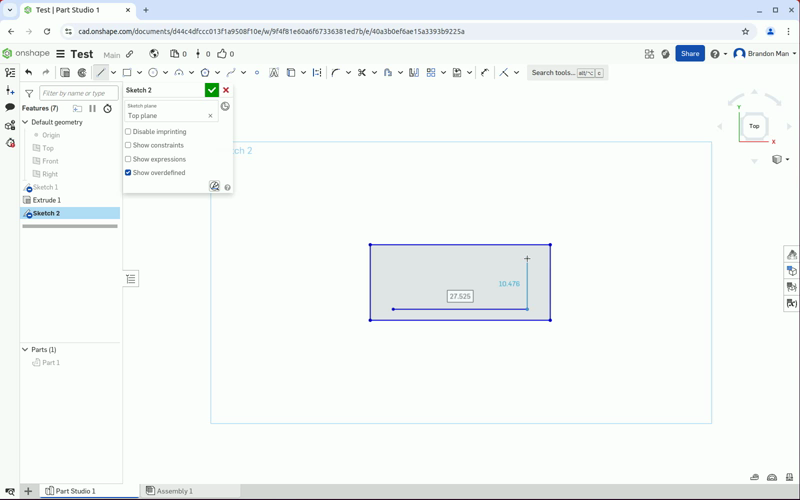
key_down(shift)
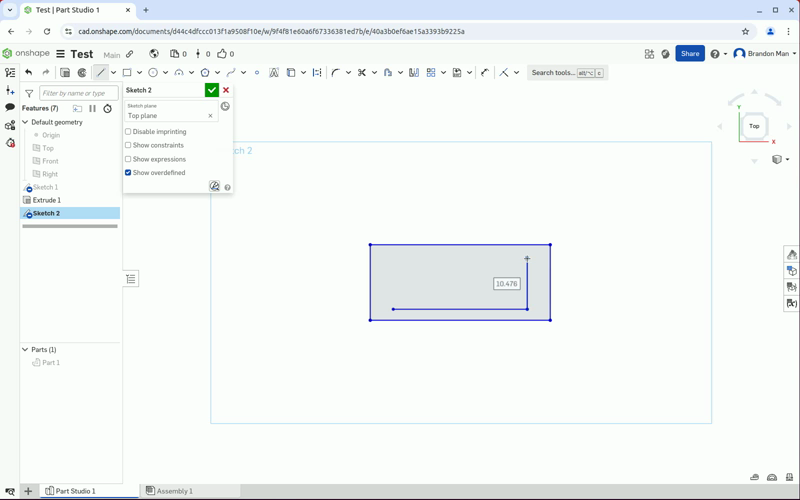
mouse_move(393, 258)
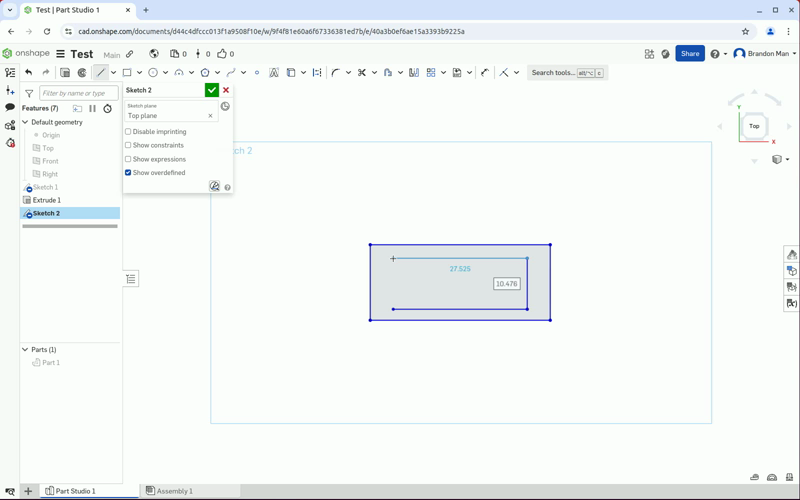
click(393, 258)
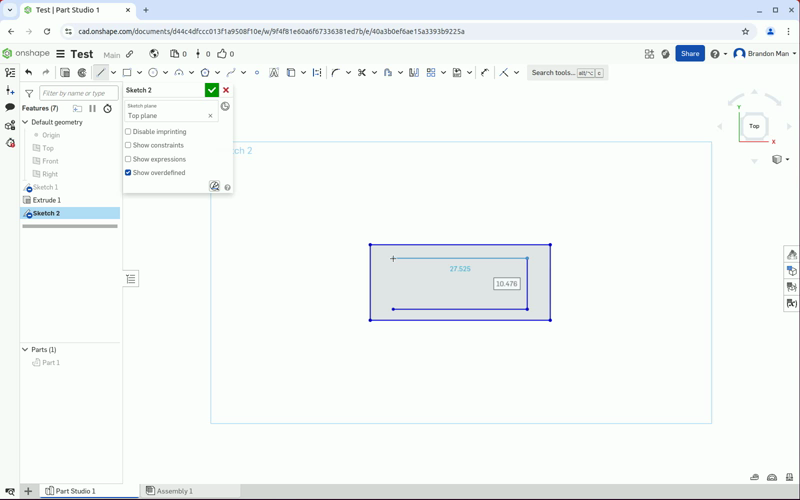
key_up(shift)
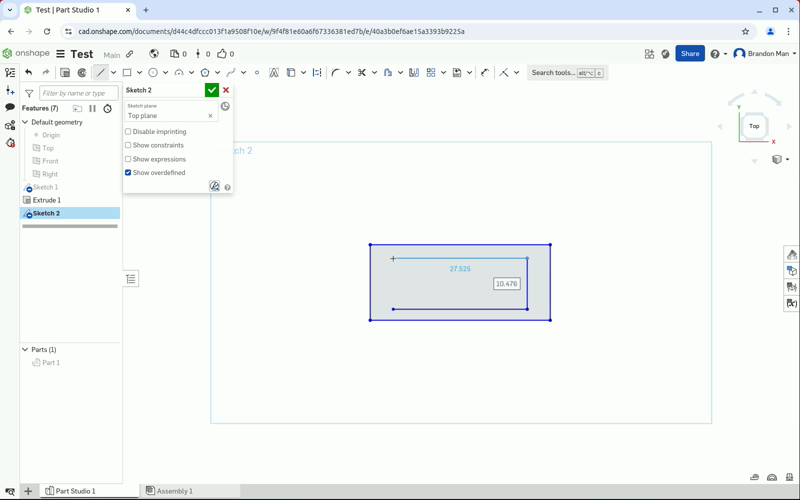
mouse_move(423, 258)
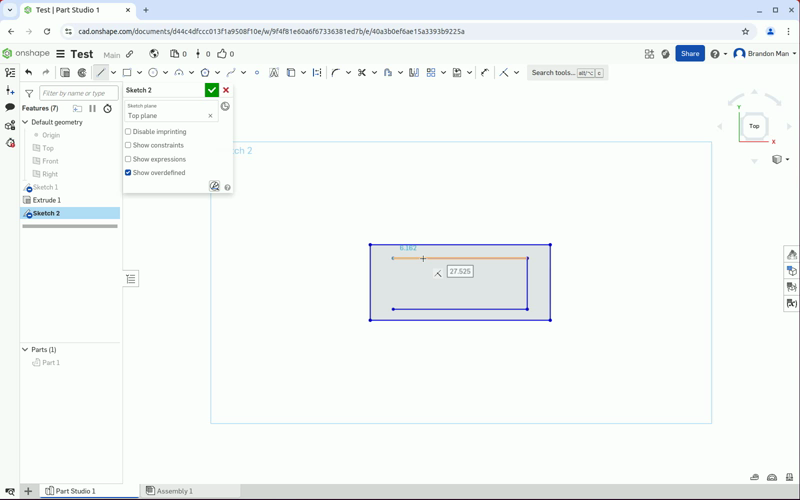
key_down(shift)
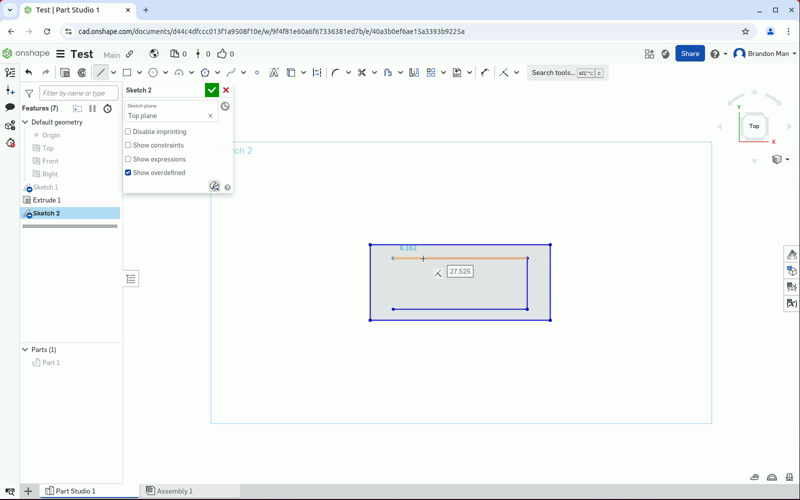
mouse_move(393, 309)
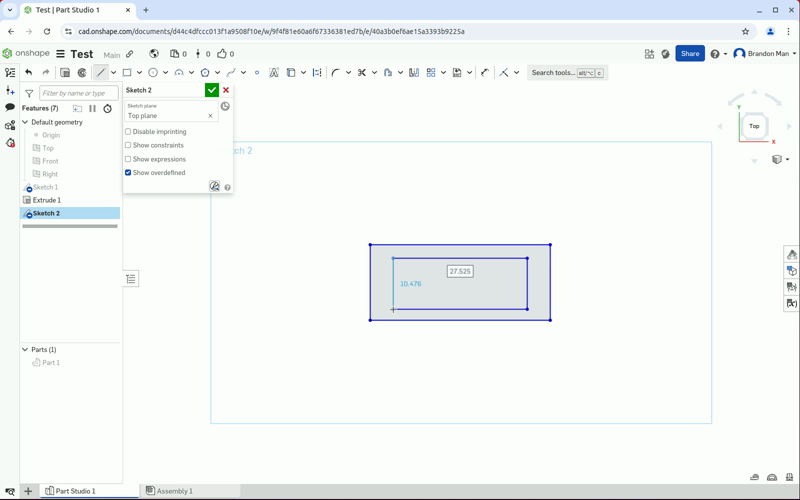
key_up(shift)
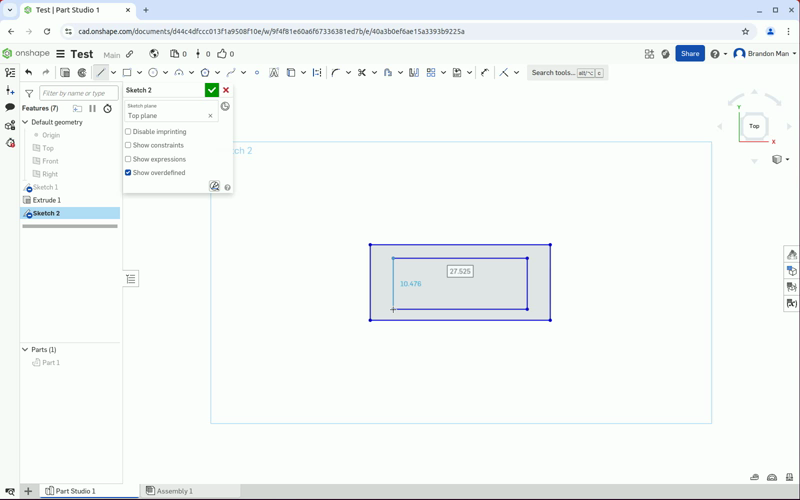
click(393, 309)
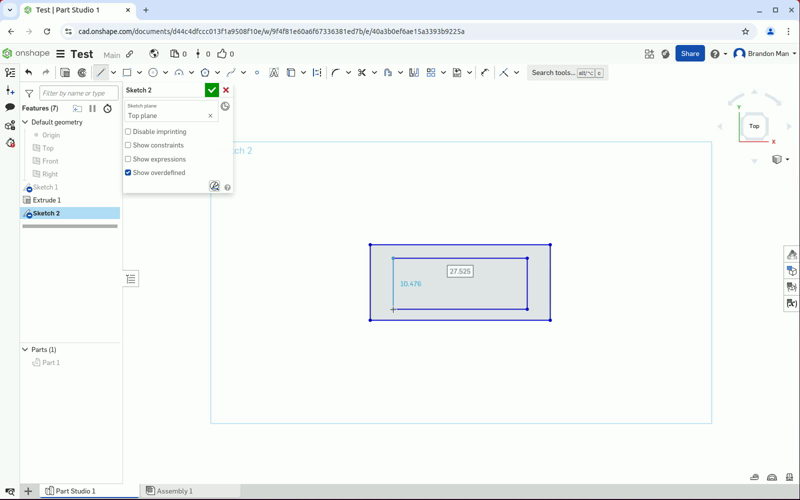
key(esc)
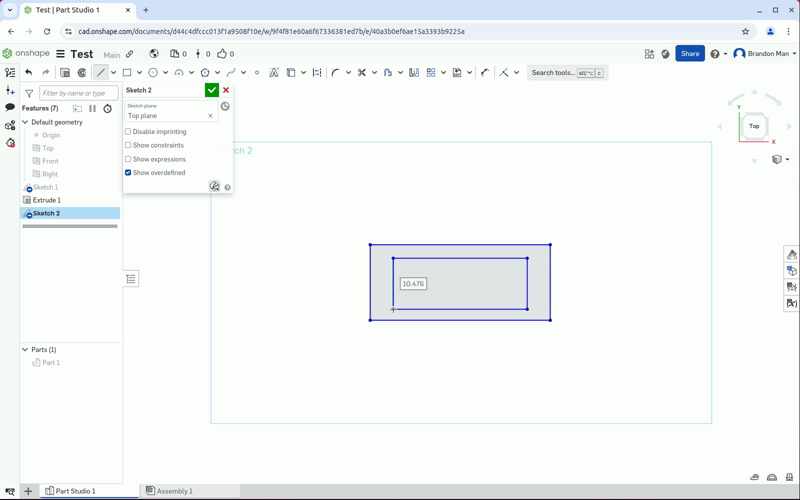
mouse_move(545, 263)
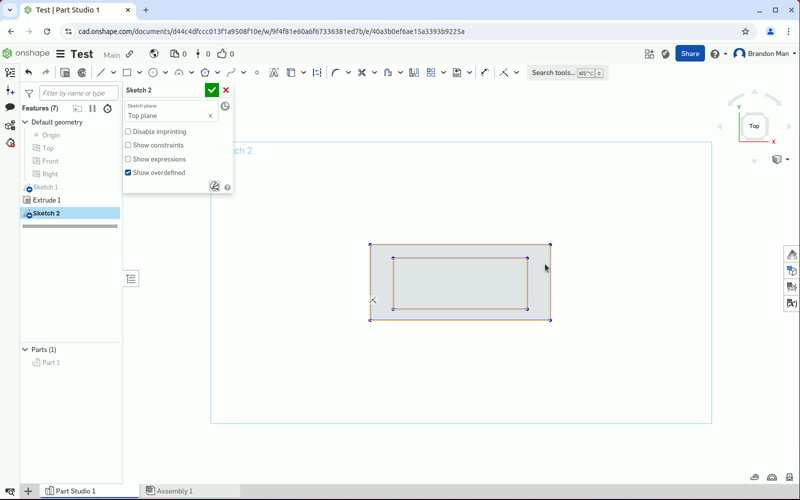
click(545, 263)
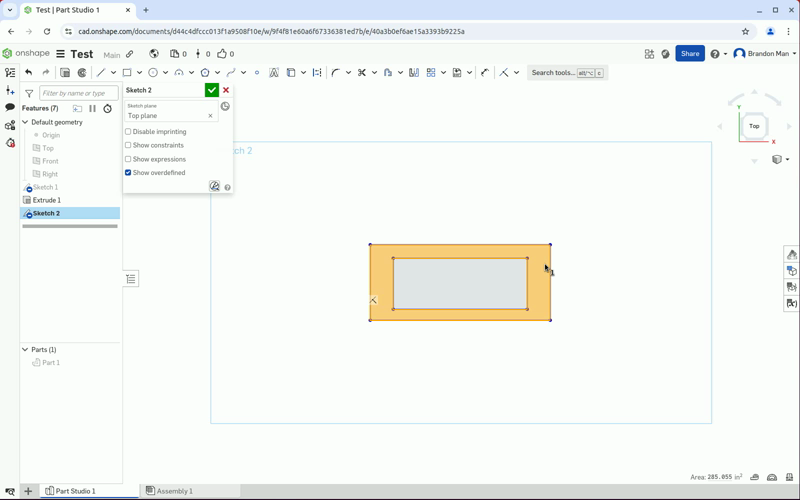
mouse_move(73, 352)
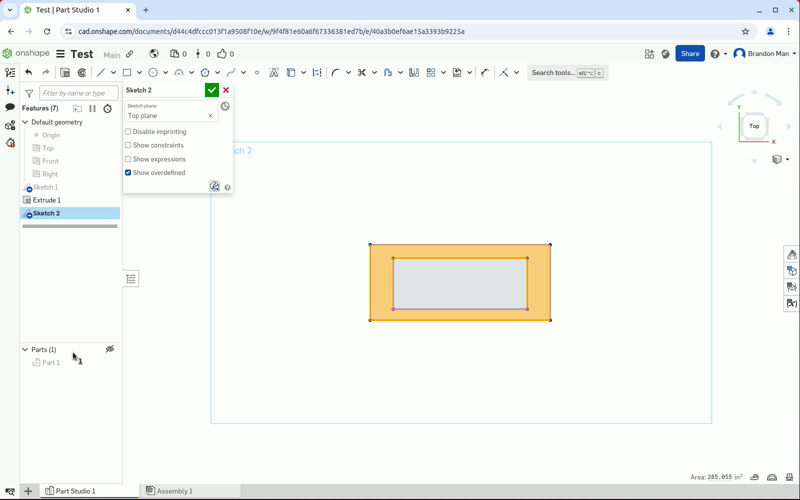
key(shift+y)
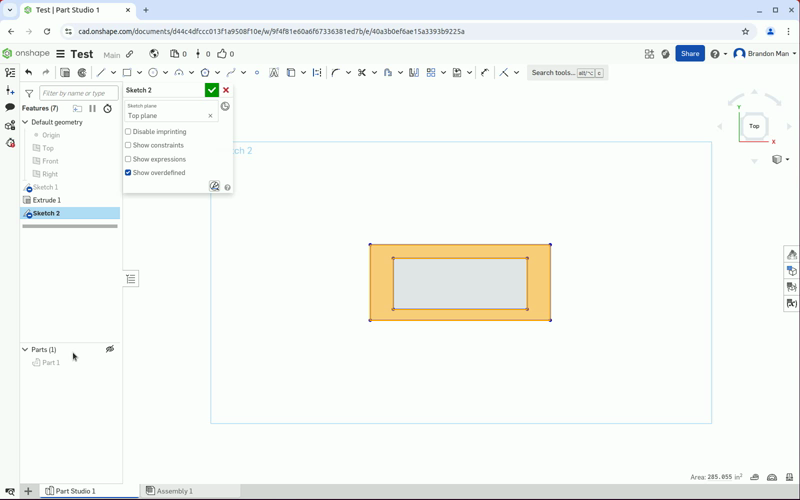
key(shift+e)
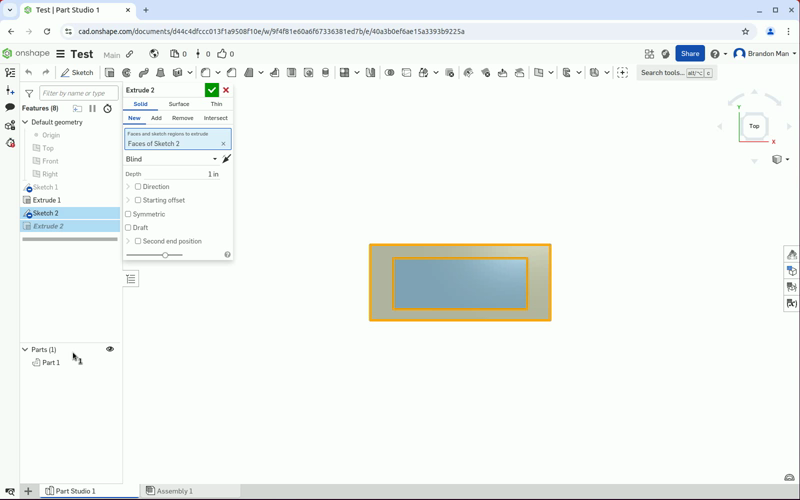
mouse_move(143, 106)
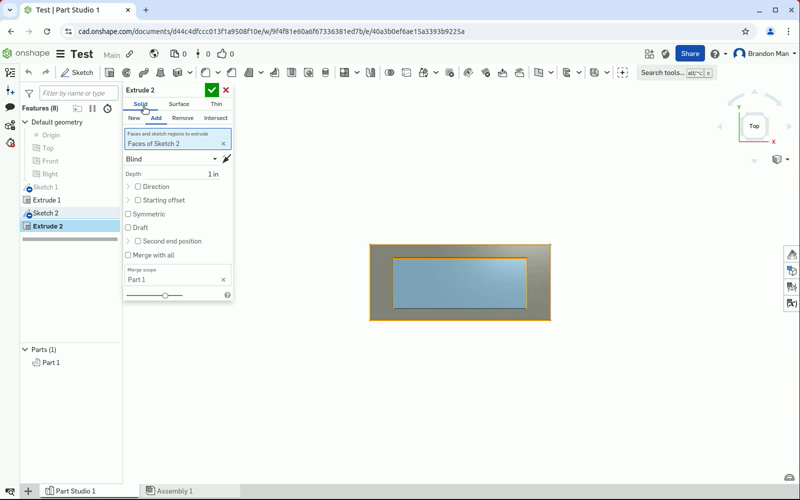
click(143, 106)
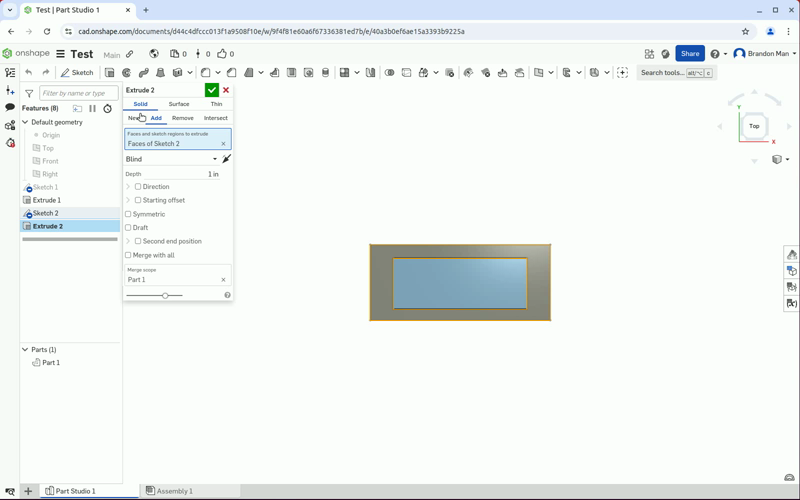
mouse_move(137, 120)
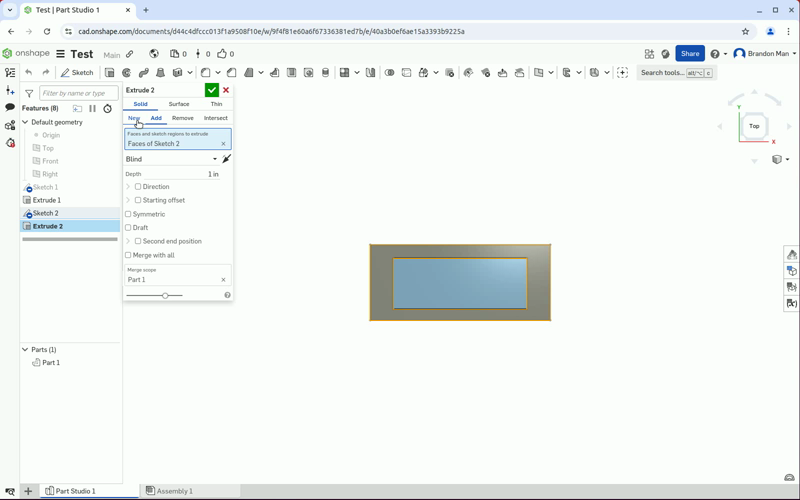
click(137, 120)
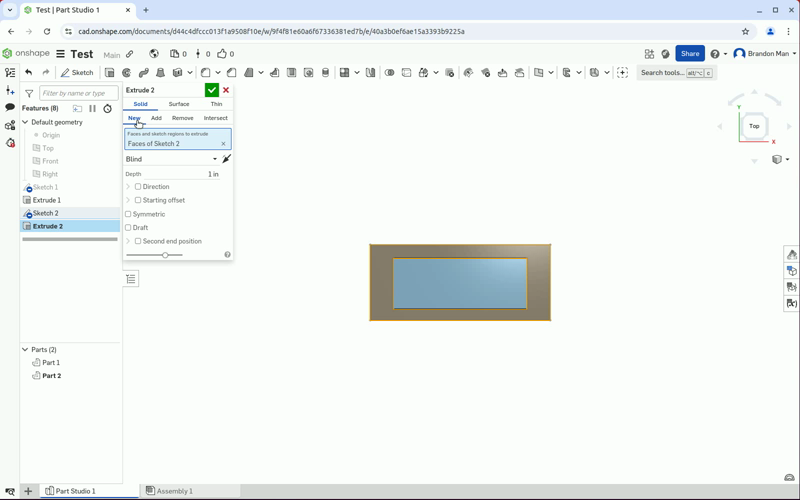
key(tab, 4)
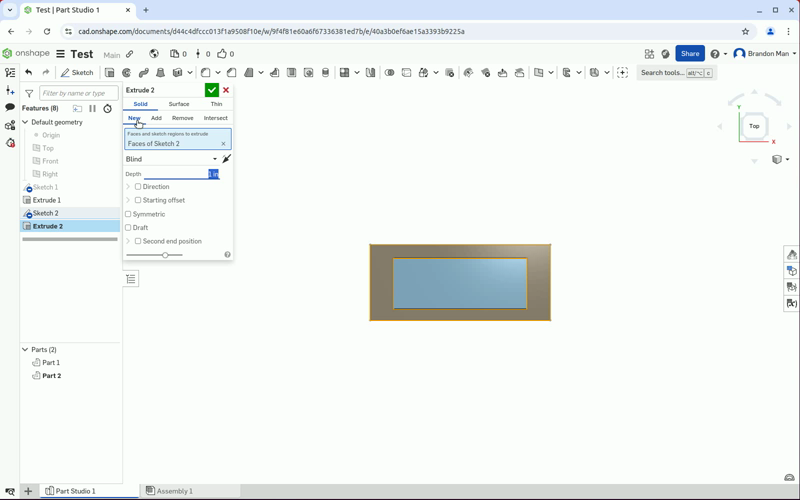
text(23.108)
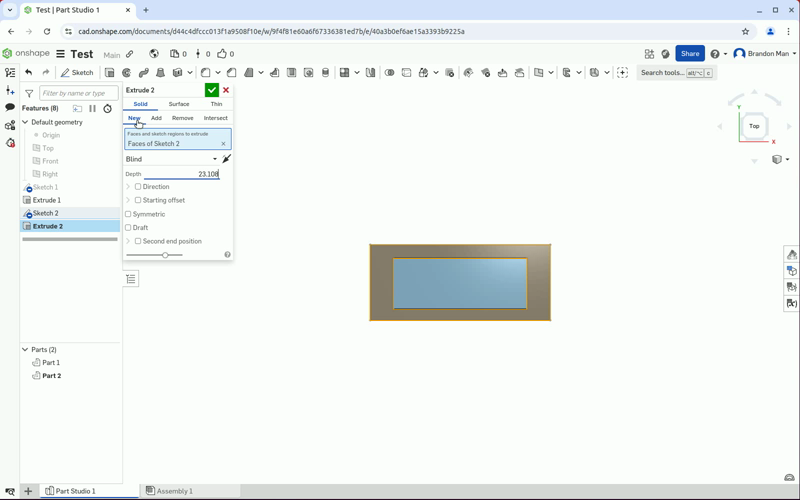
key(enter)
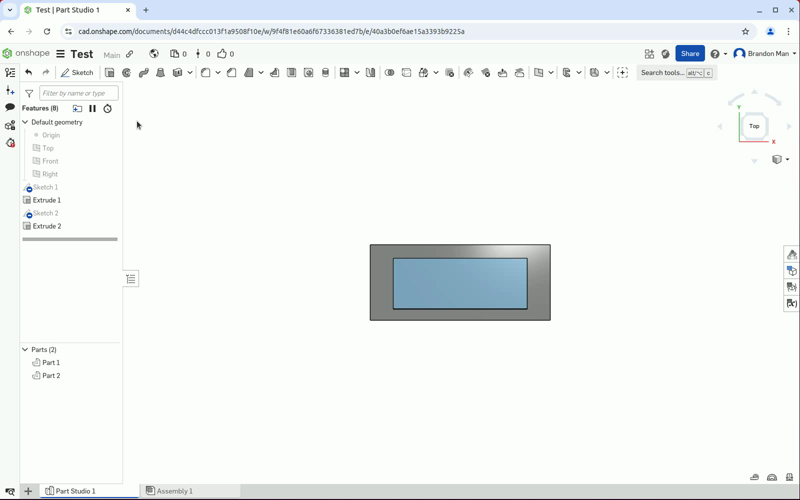
key(shift+h)
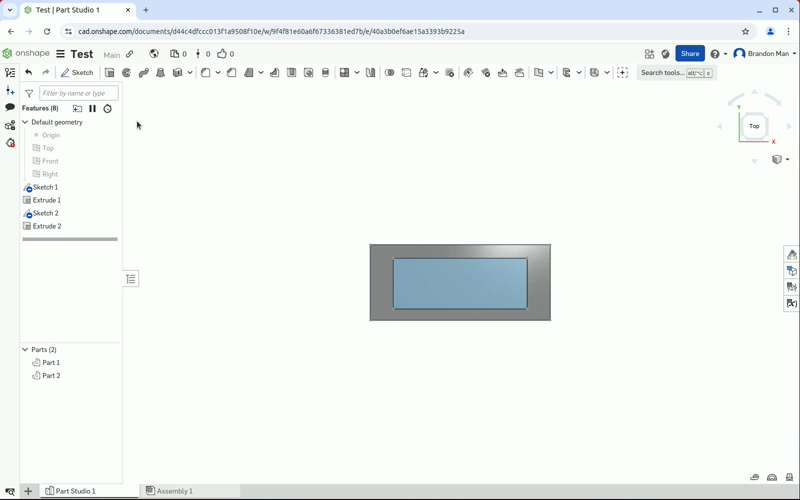
key(shift+h)
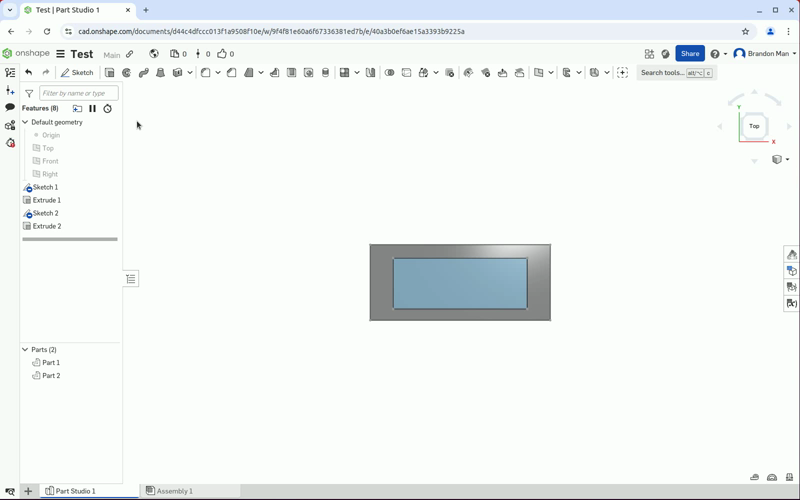
key(shift+7)
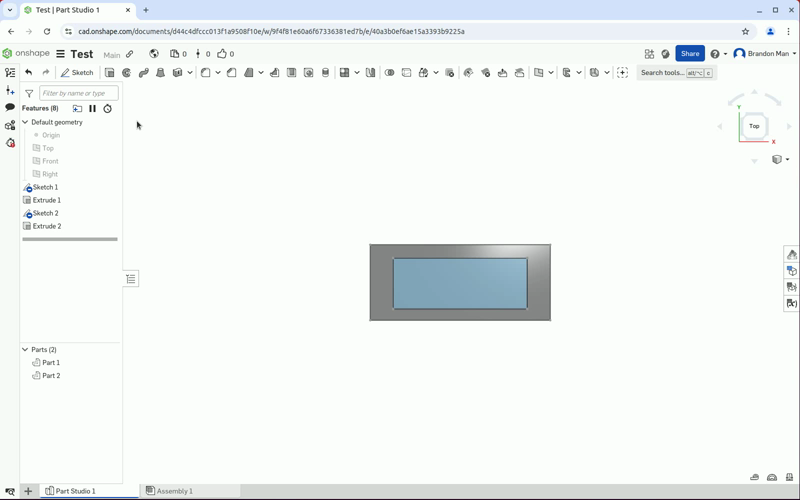
key(up, 3)
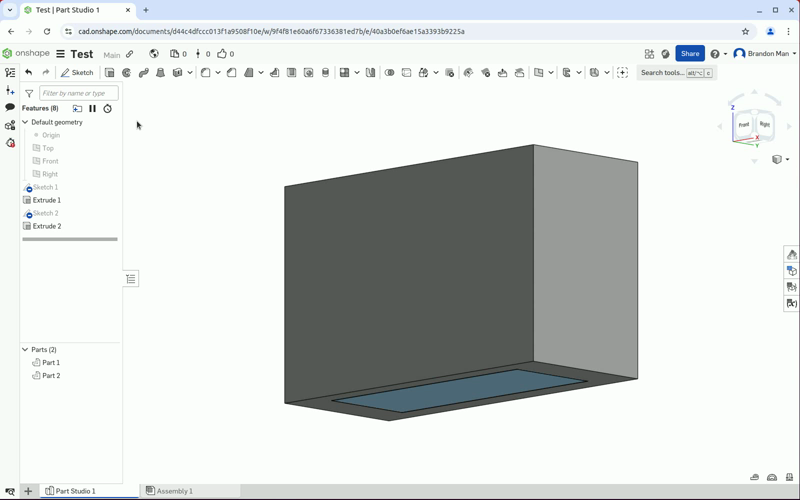
key(left, 3)
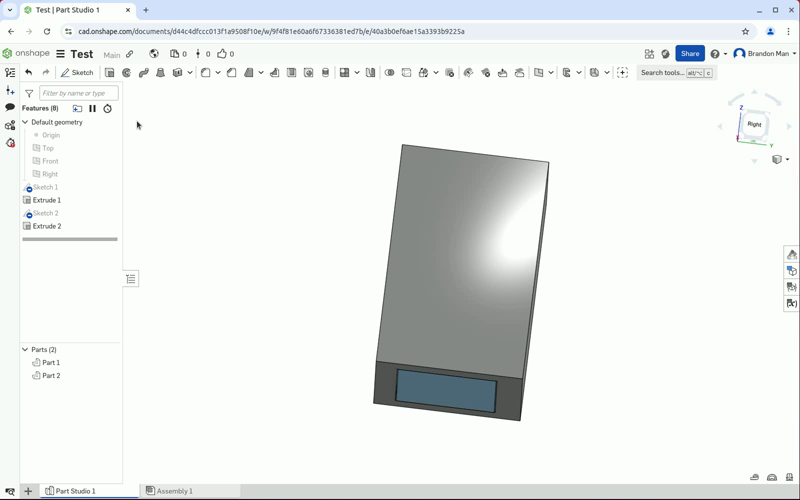
key(right, 3)
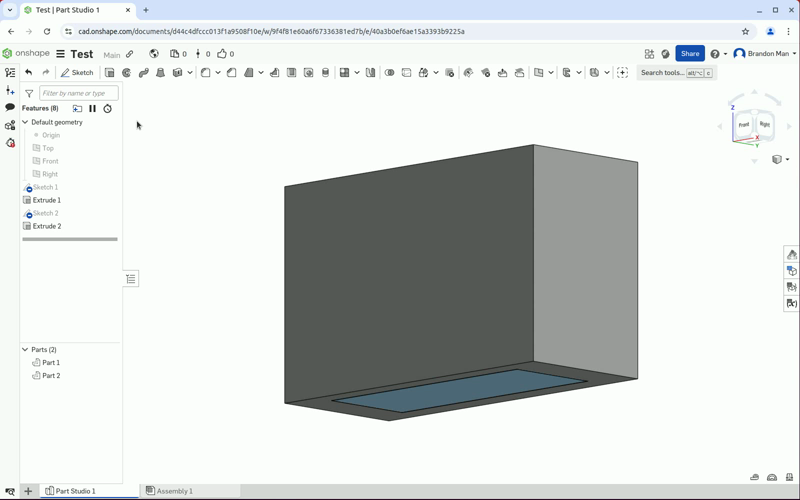
key(down, 3)
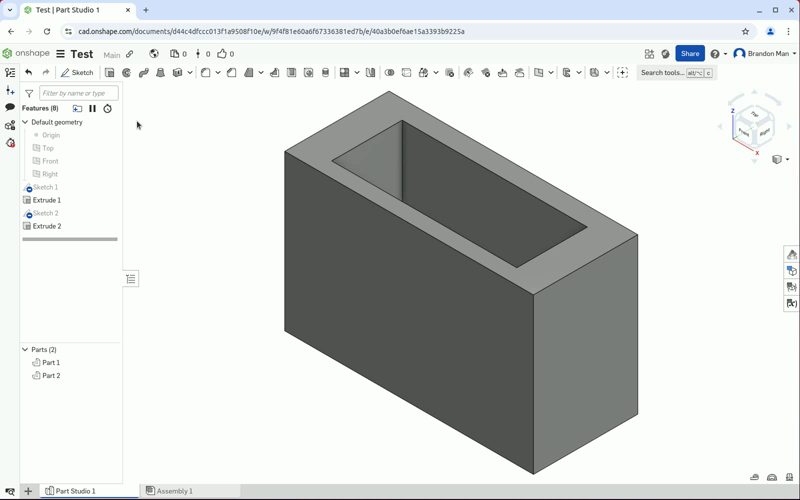
mouse_move(73, 189)
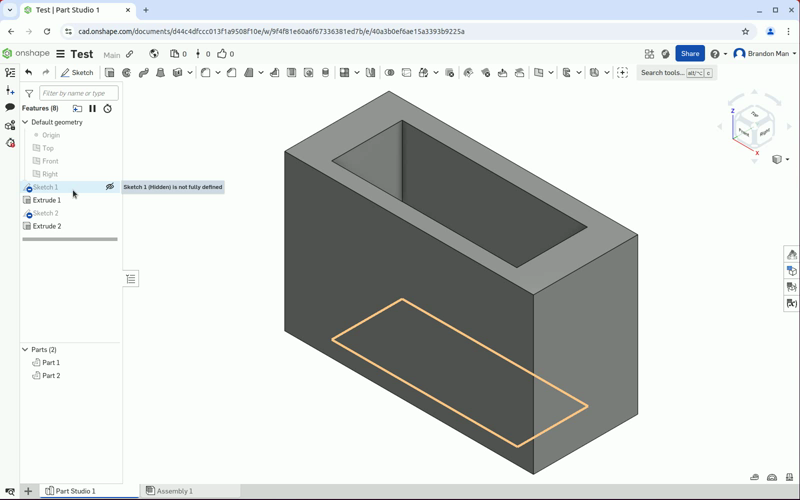
click(73, 189)